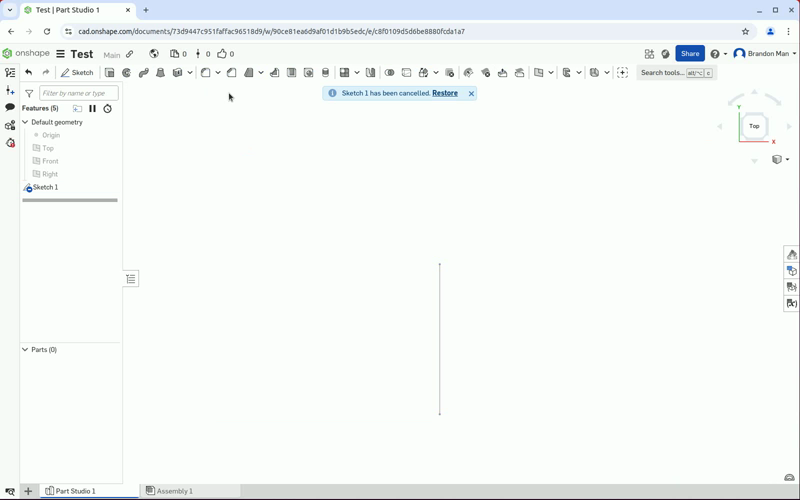
key(shift+h)
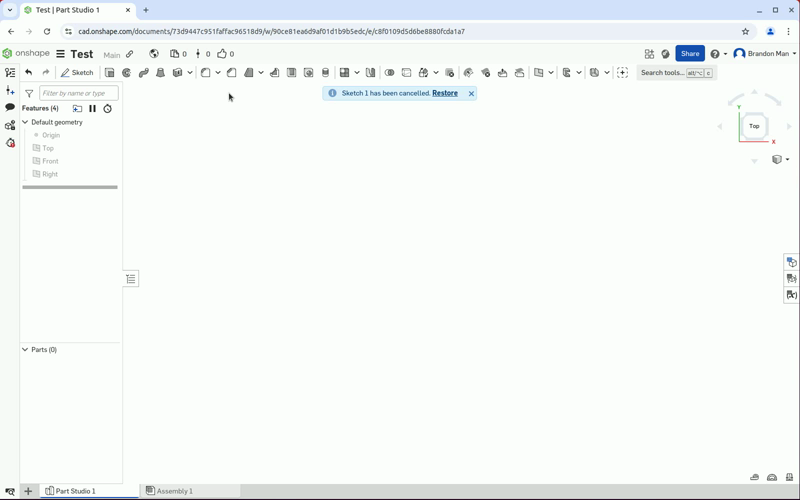
mouse_move(73, 352)
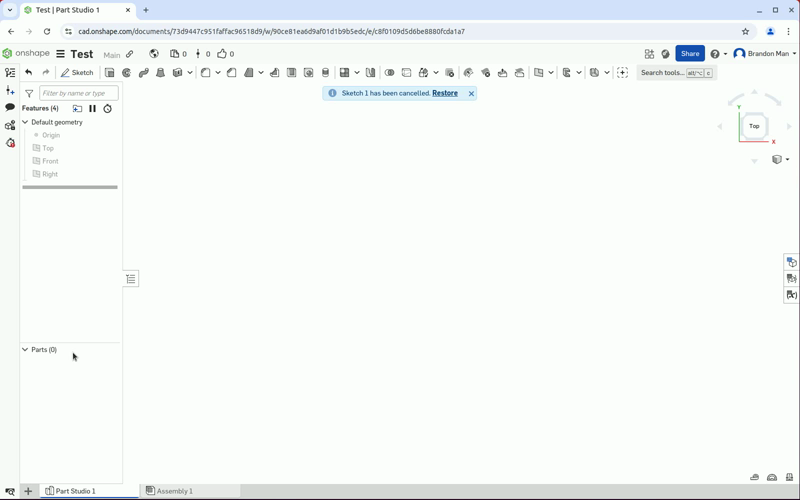
key(y)
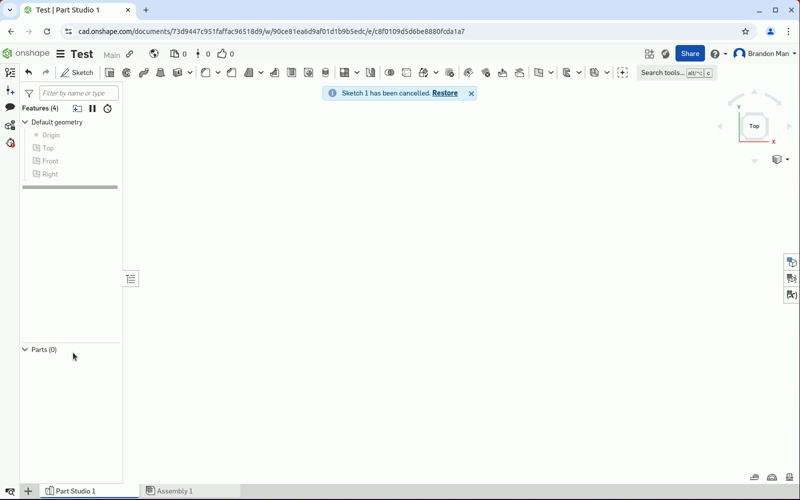
key(shift+p)
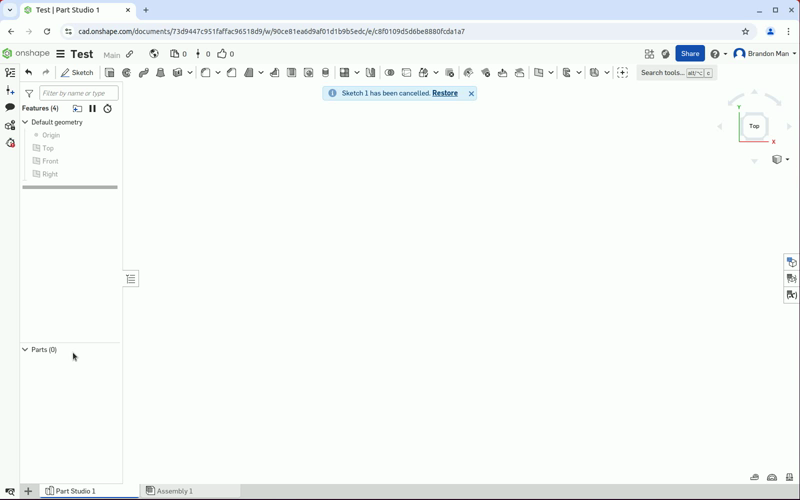
key(space)
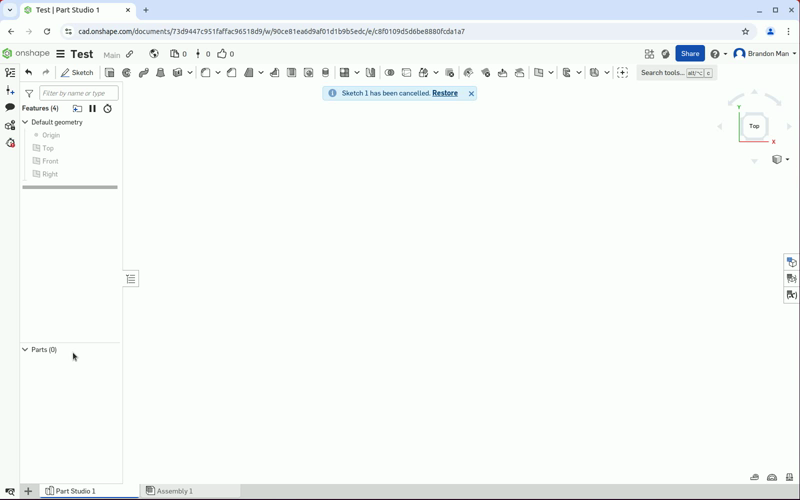
key_down(shift)
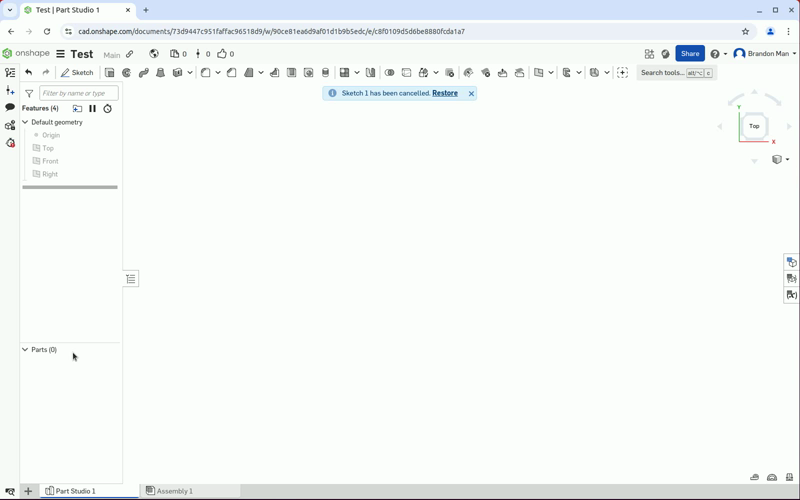
key(up)
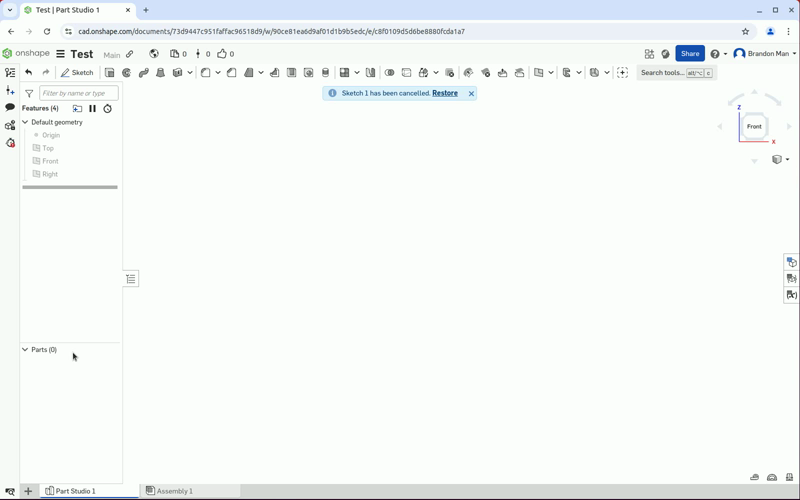
key_up(shift)
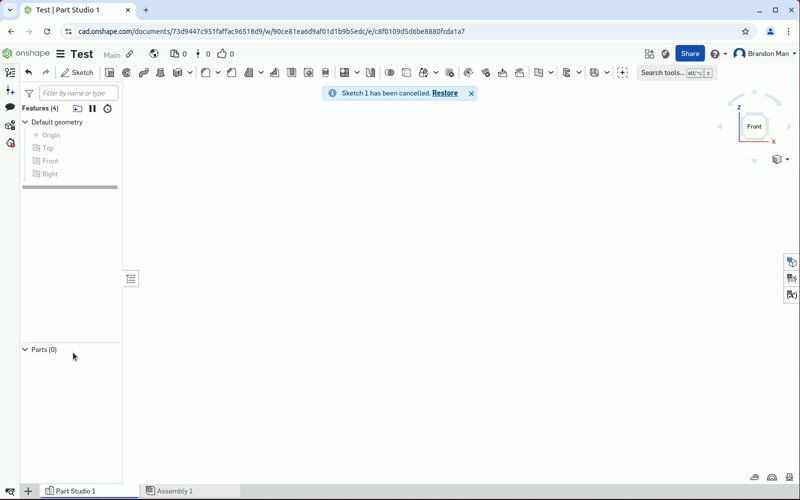
mouse_move(73, 352)
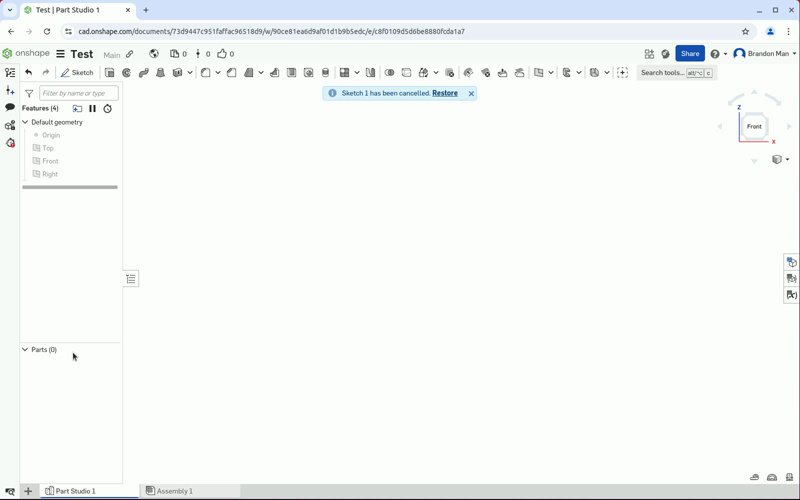
key(shift+y)
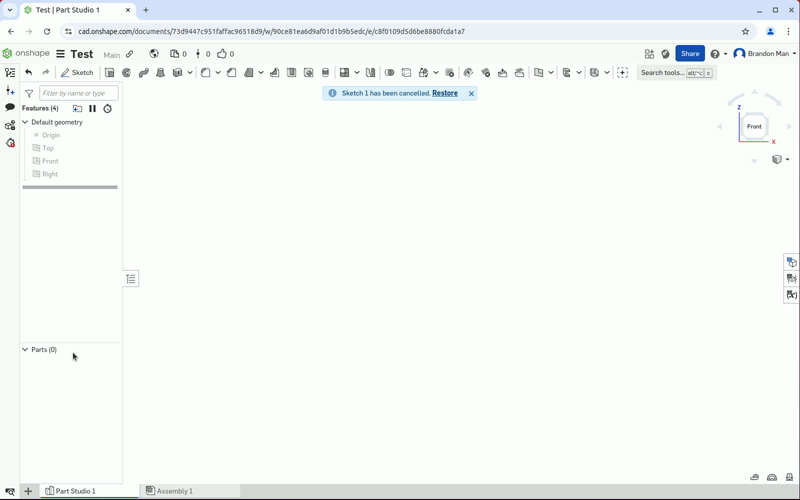
key(shift+s)
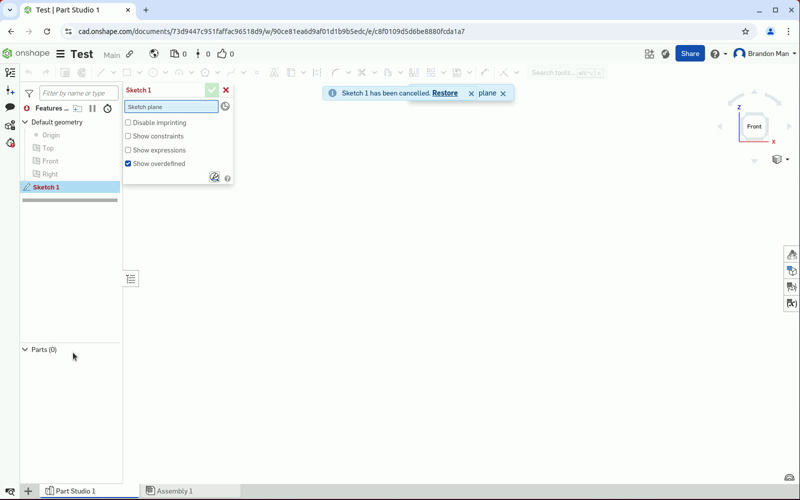
mouse_move(73, 163)
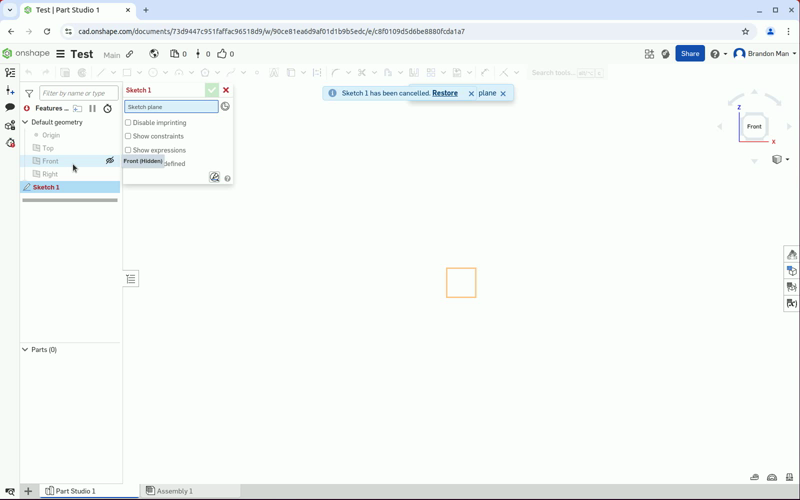
click(73, 163)
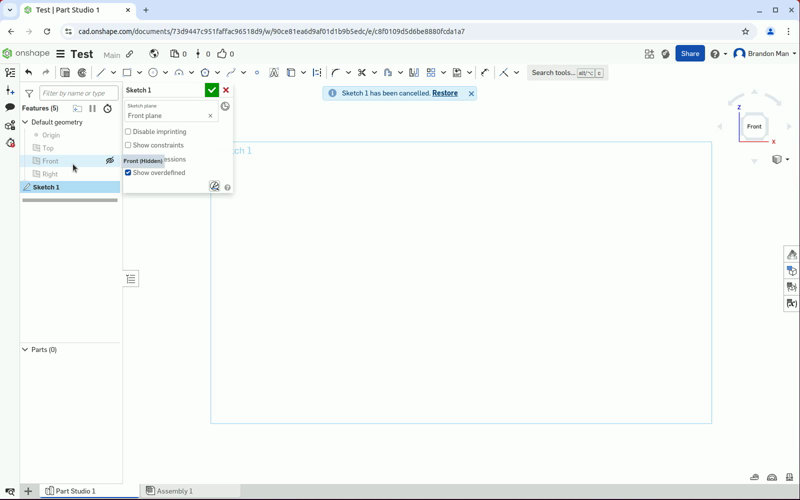
mouse_move(73, 352)
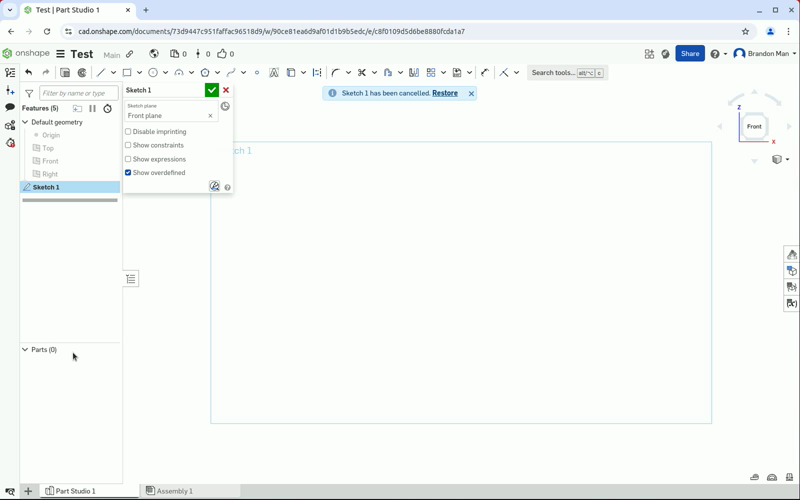
key(y)
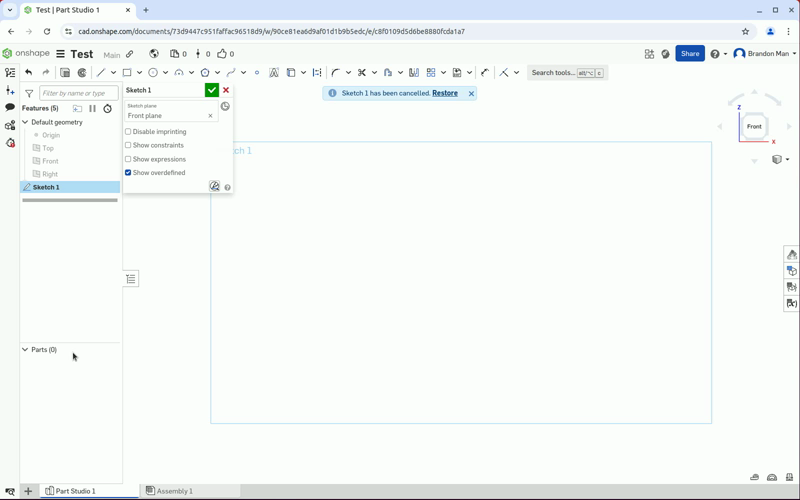
key(l)
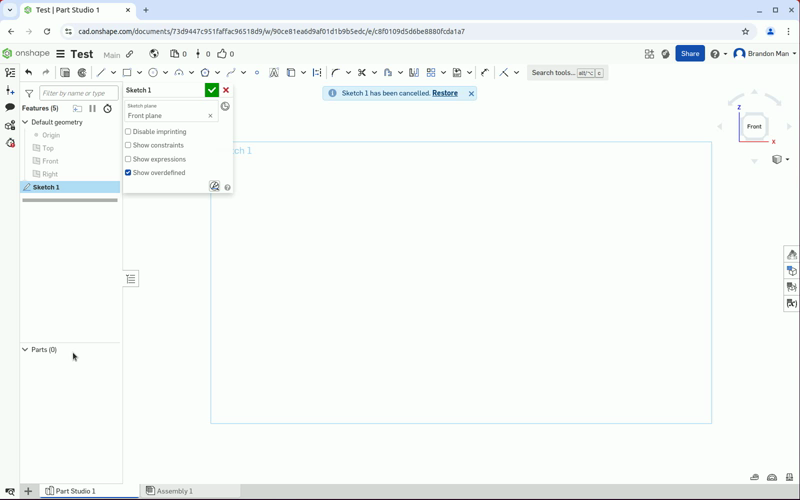
key_down(shift)
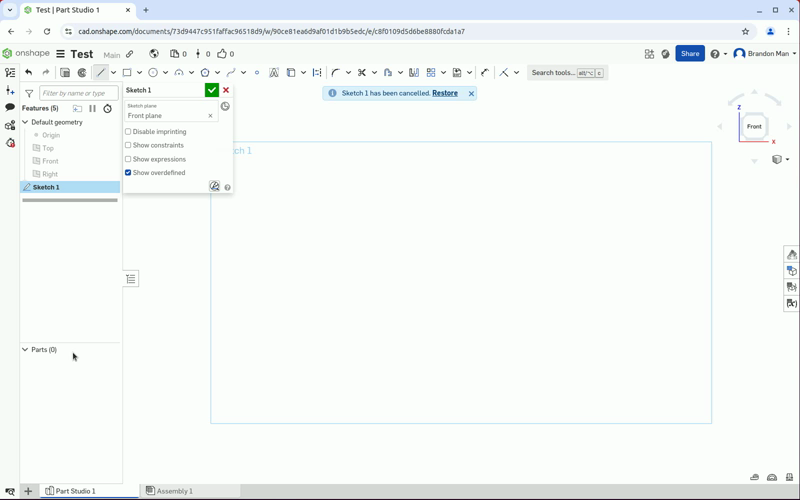
mouse_move(457, 271)
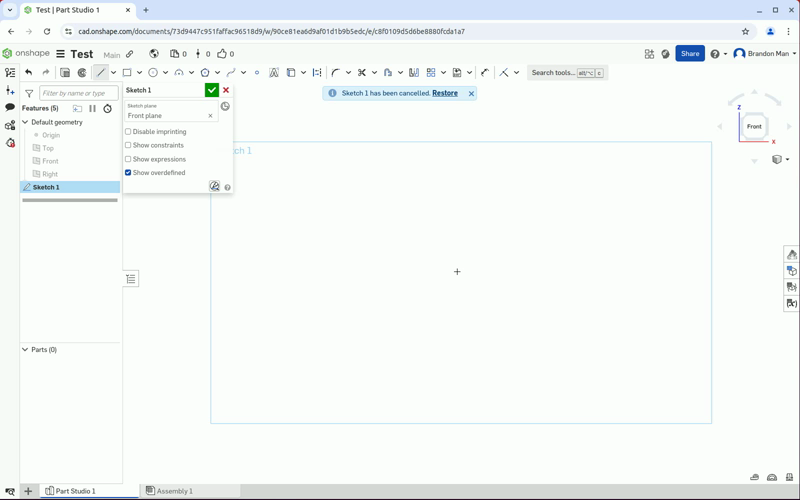
click(457, 271)
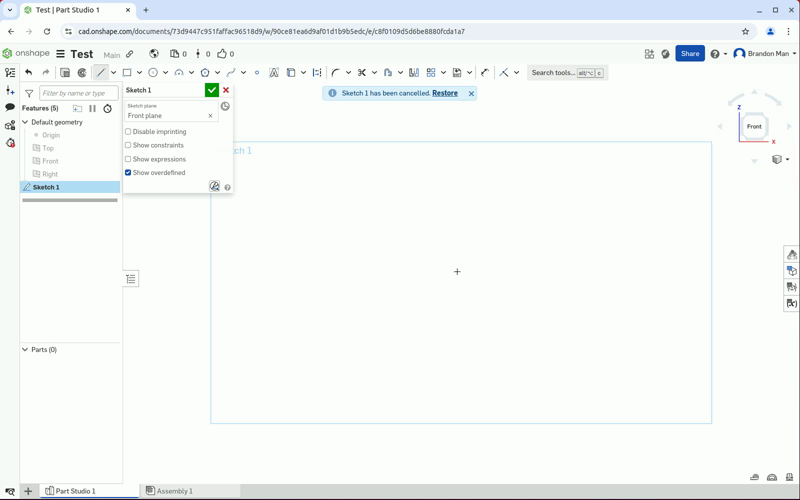
key_up(shift)
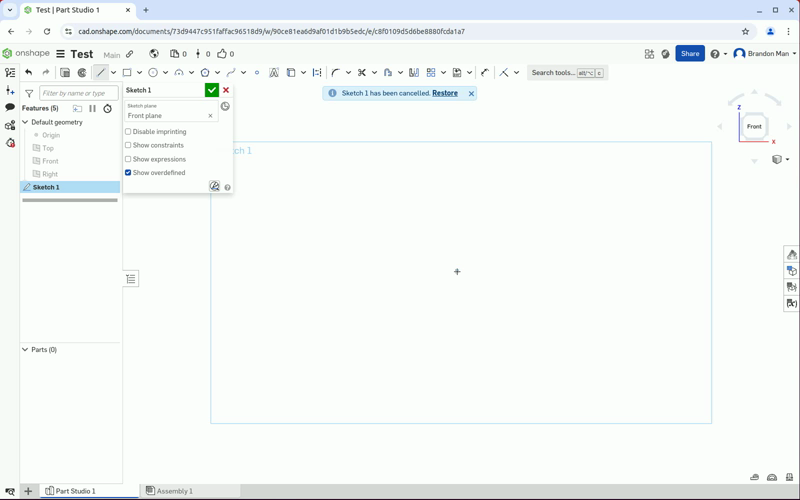
key_down(shift)
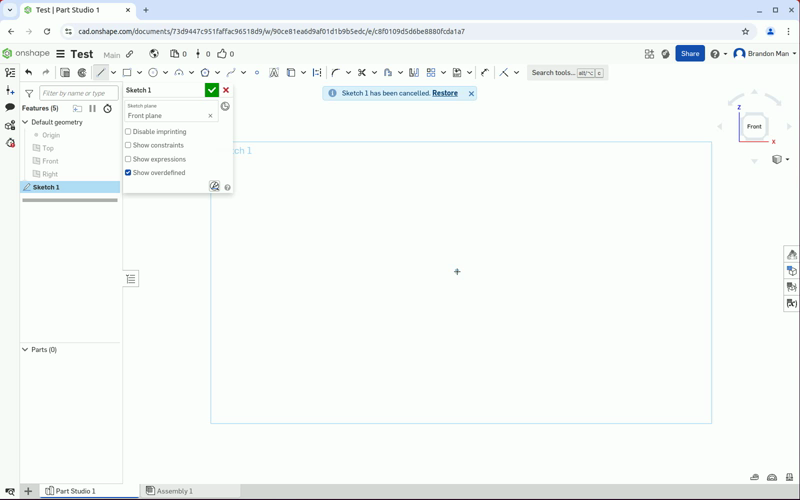
mouse_move(487, 271)
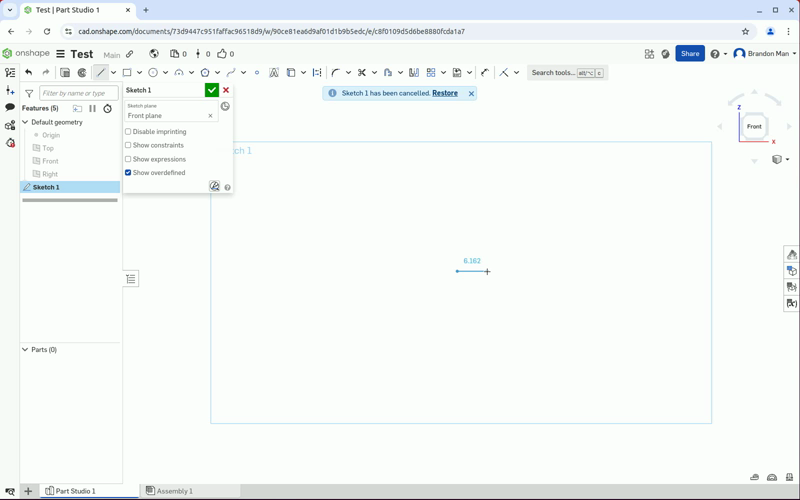
mouse_move(479, 271)
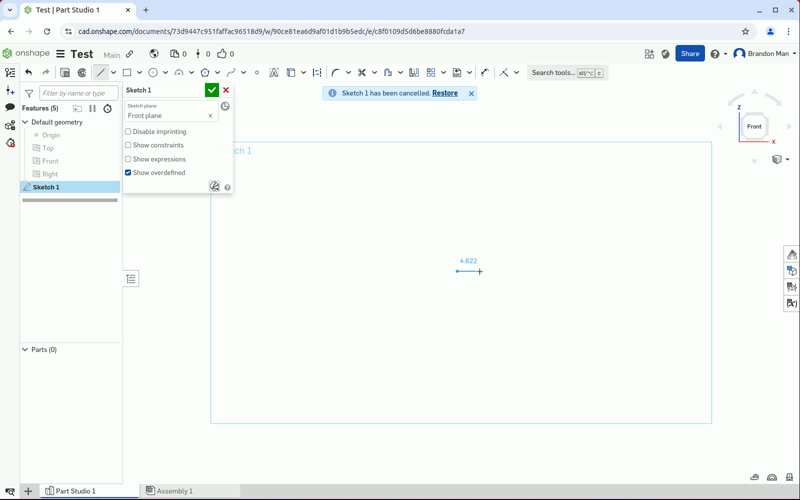
click(479, 271)
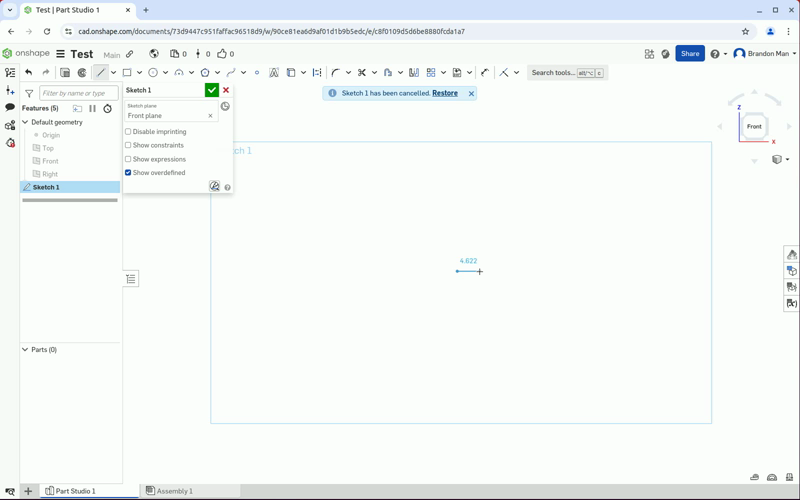
key_up(shift)
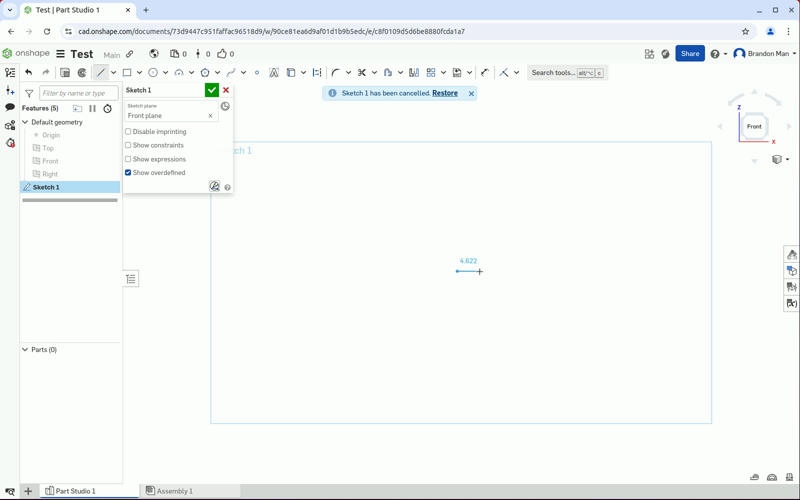
key_down(shift)
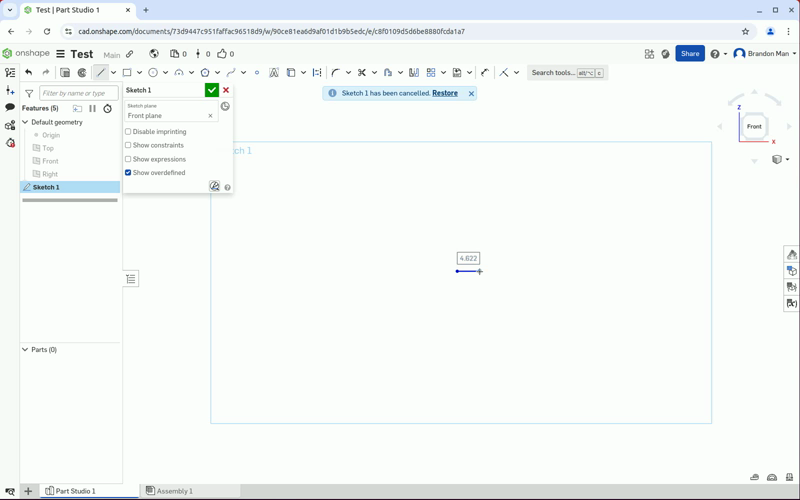
mouse_move(569, 271)
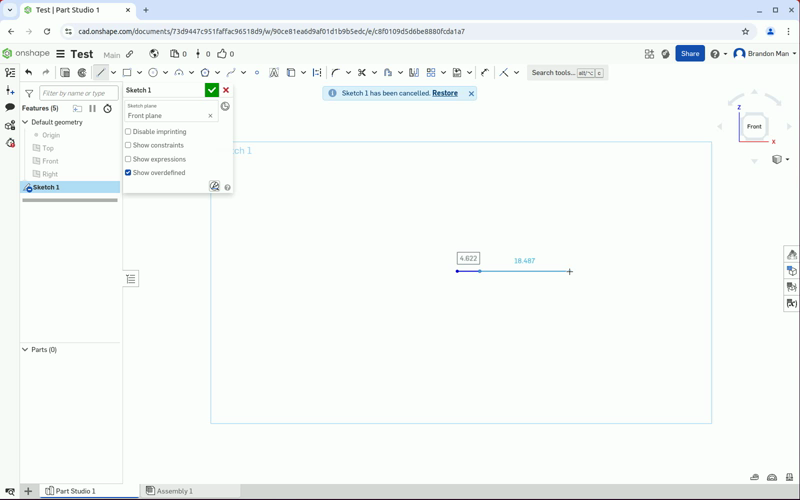
click(569, 271)
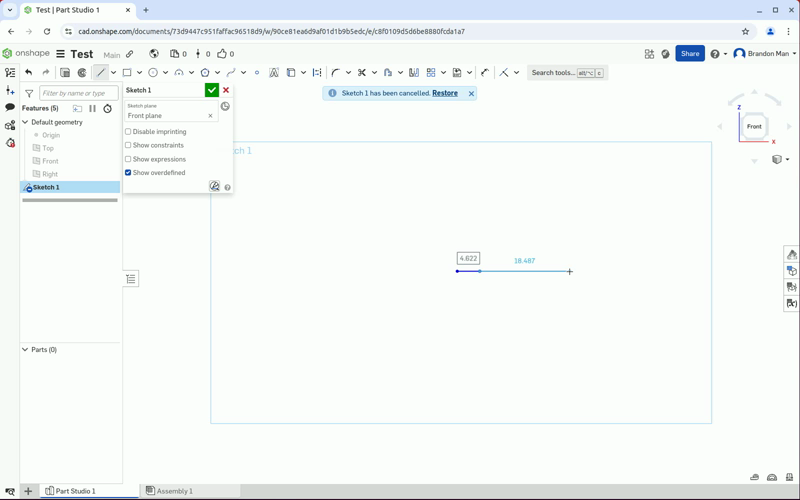
key_up(shift)
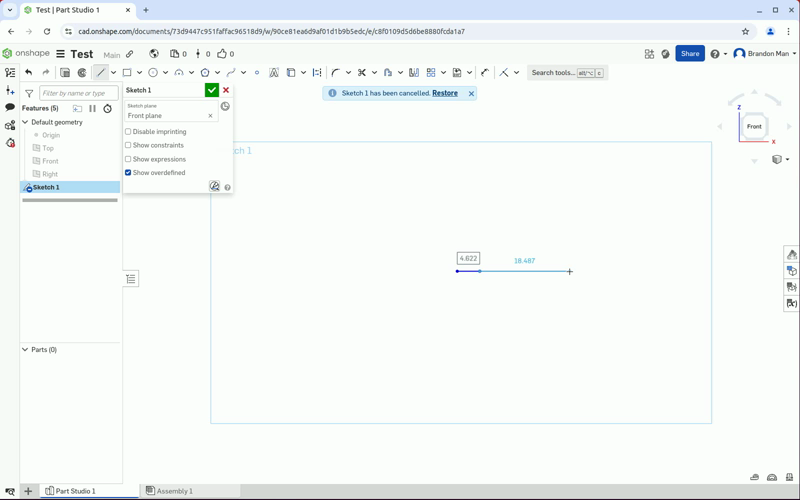
key_down(shift)
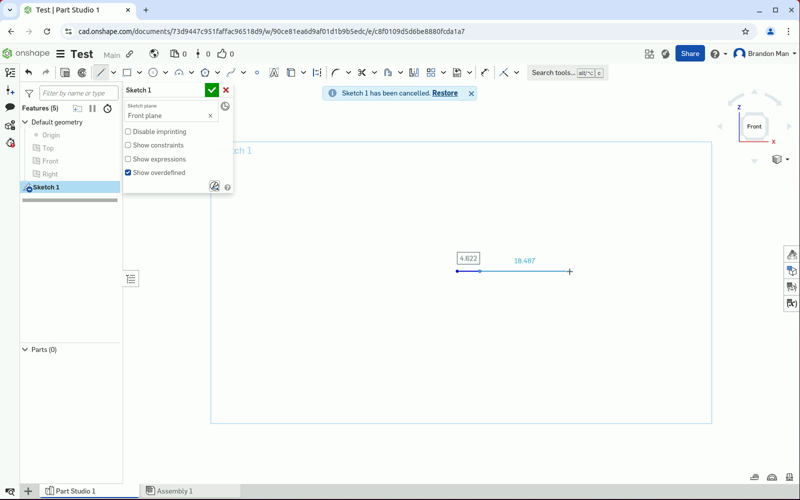
mouse_move(589, 271)
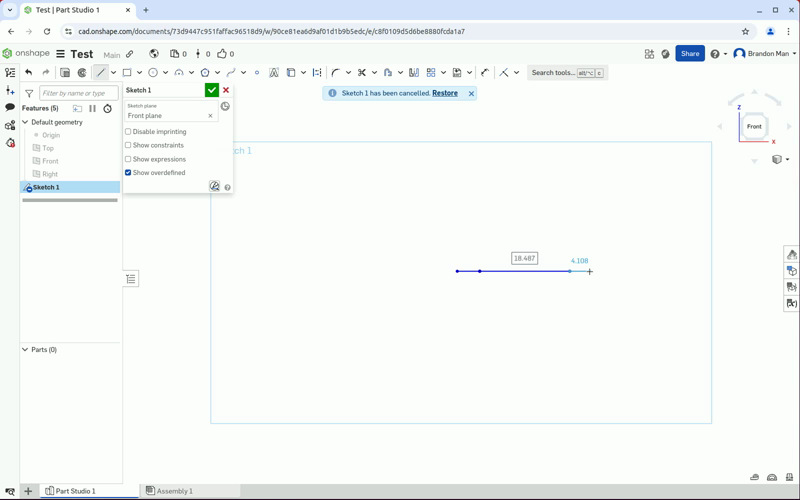
mouse_move(569, 248)
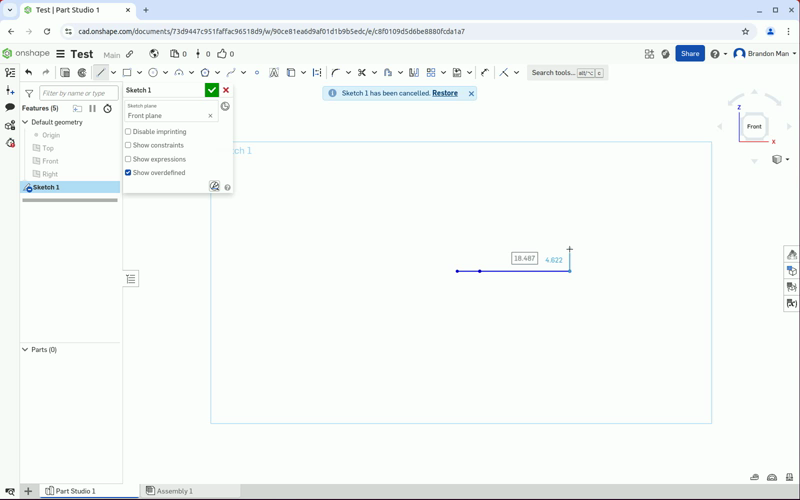
click(569, 248)
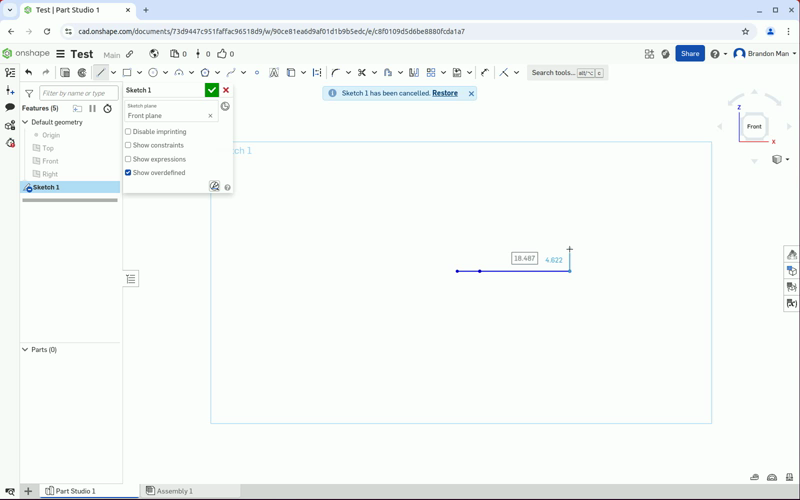
key_up(shift)
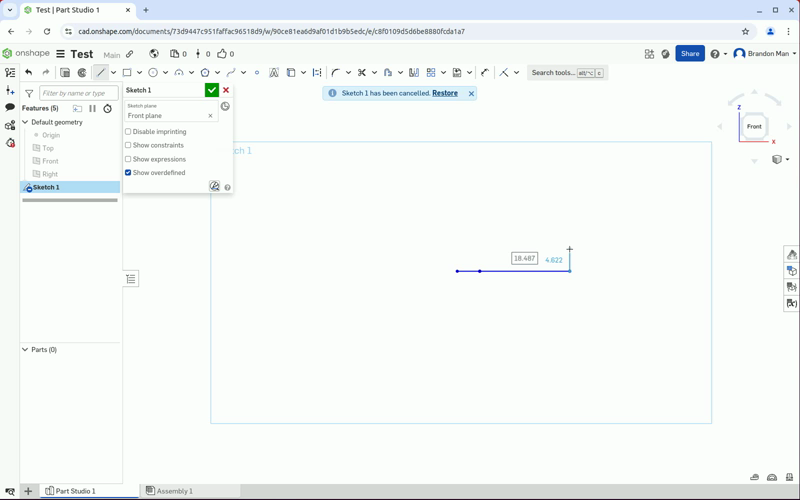
key_down(shift)
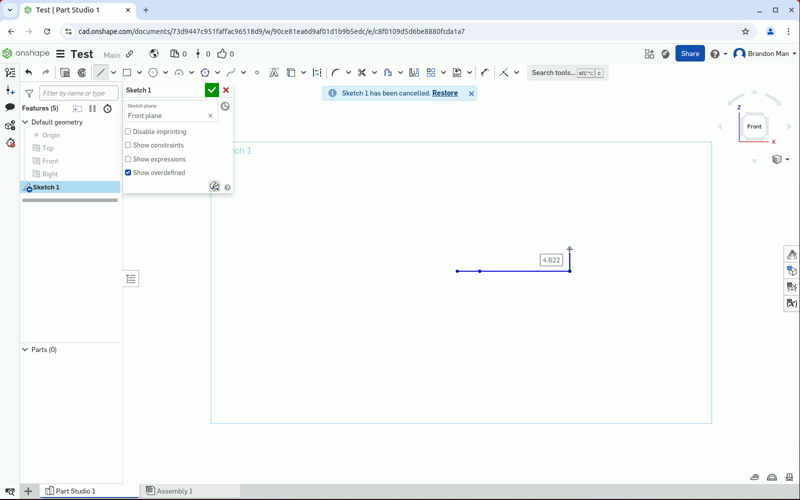
mouse_move(569, 181)
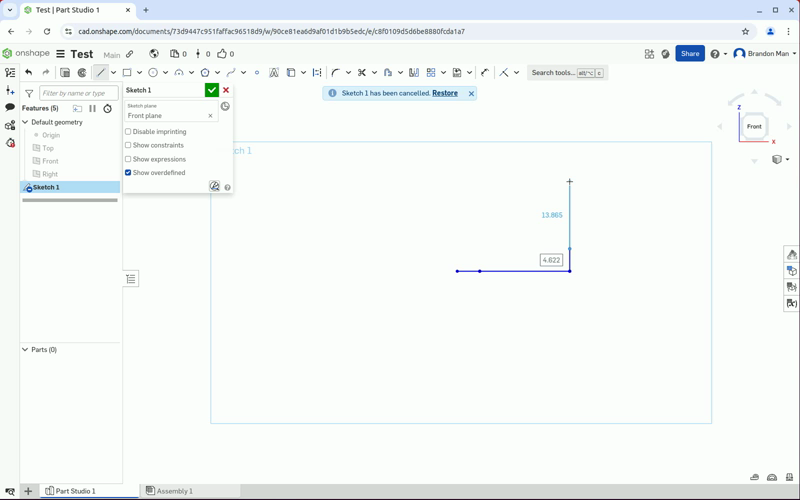
click(569, 181)
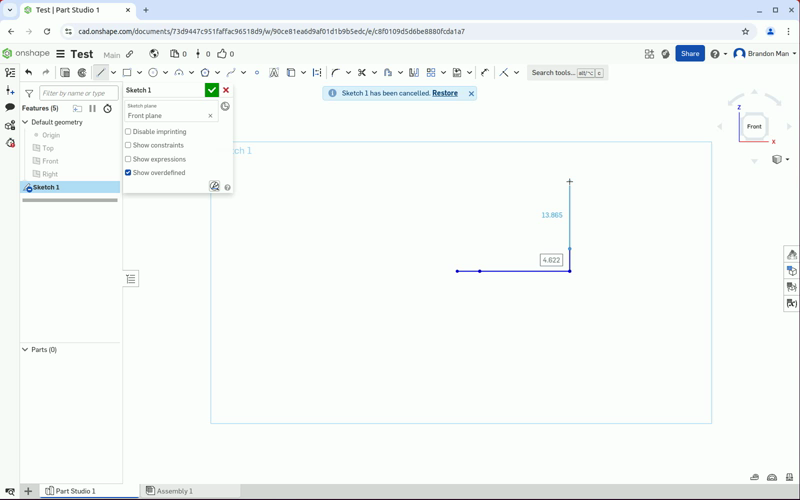
key_up(shift)
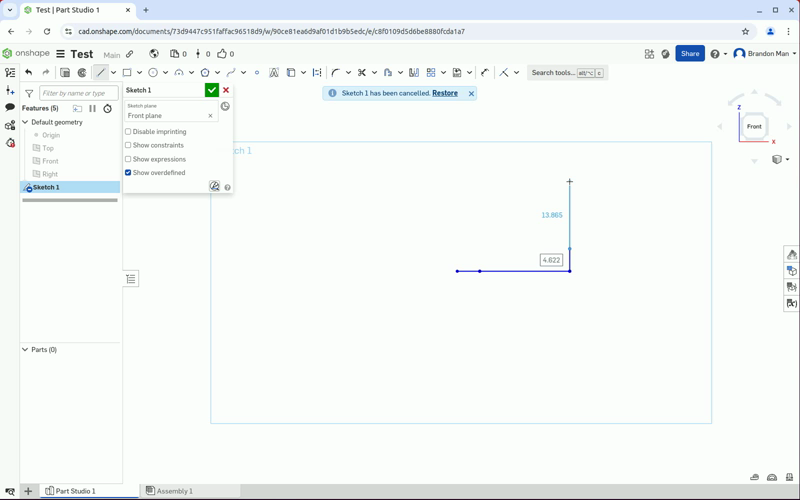
key_down(shift)
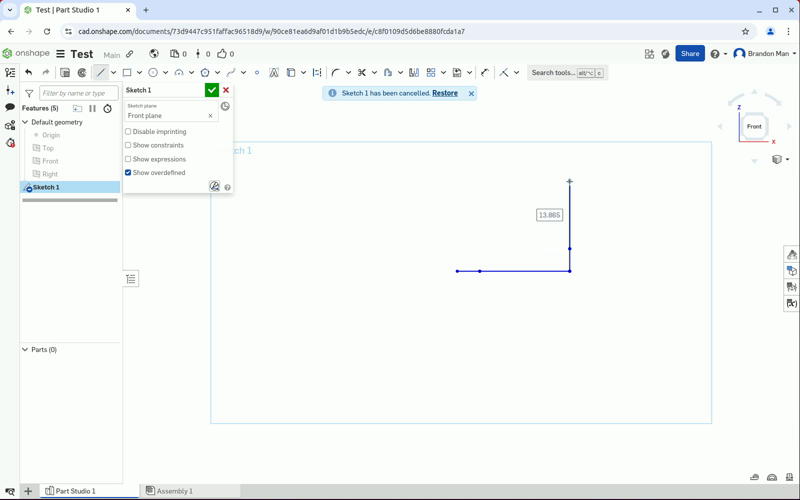
mouse_move(457, 222)
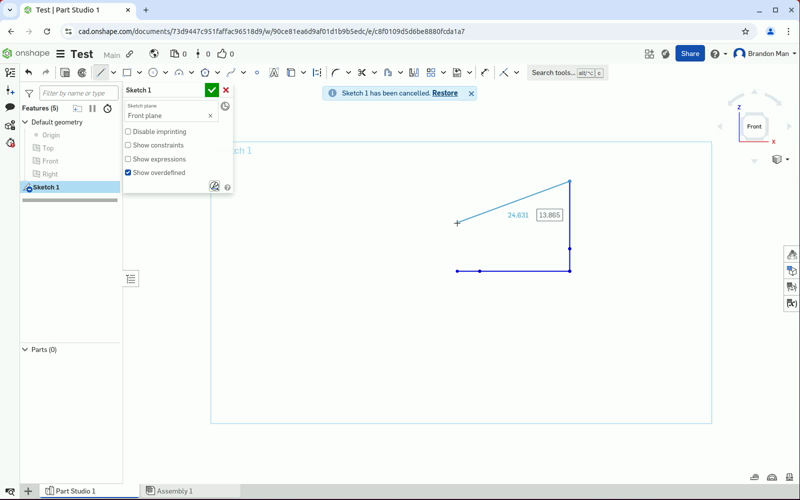
click(457, 222)
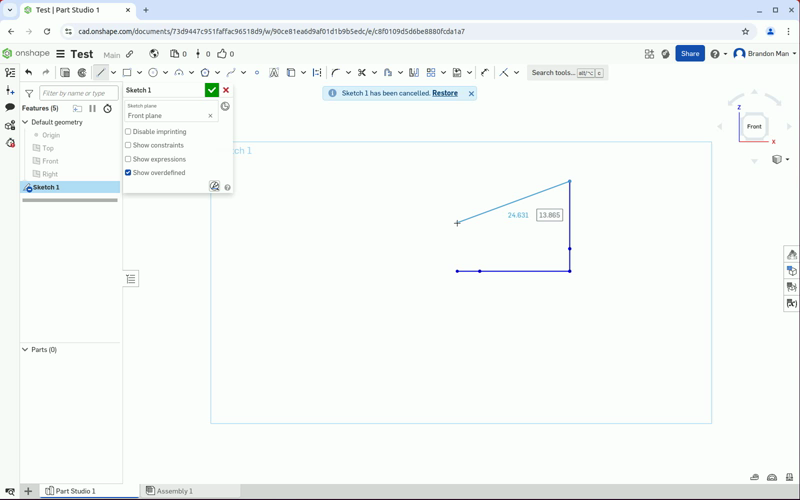
key_up(shift)
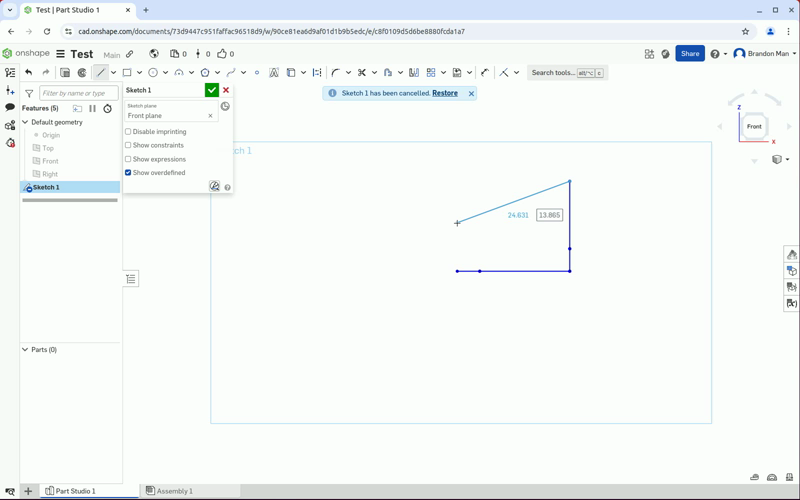
key_down(shift)
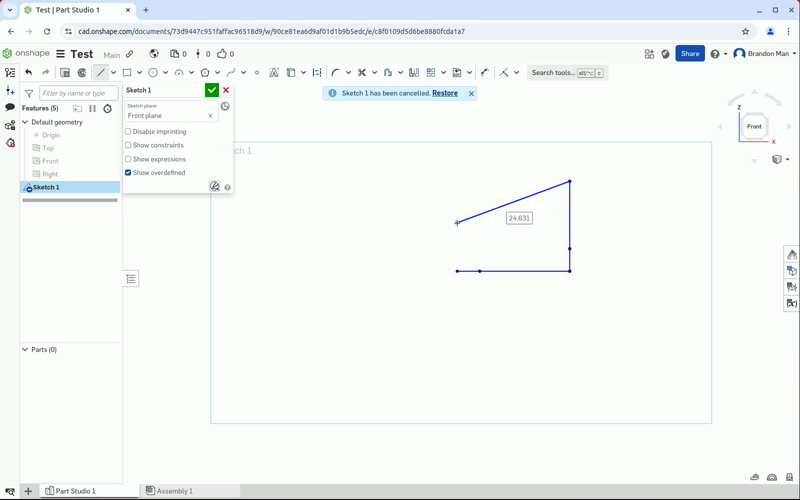
mouse_move(487, 222)
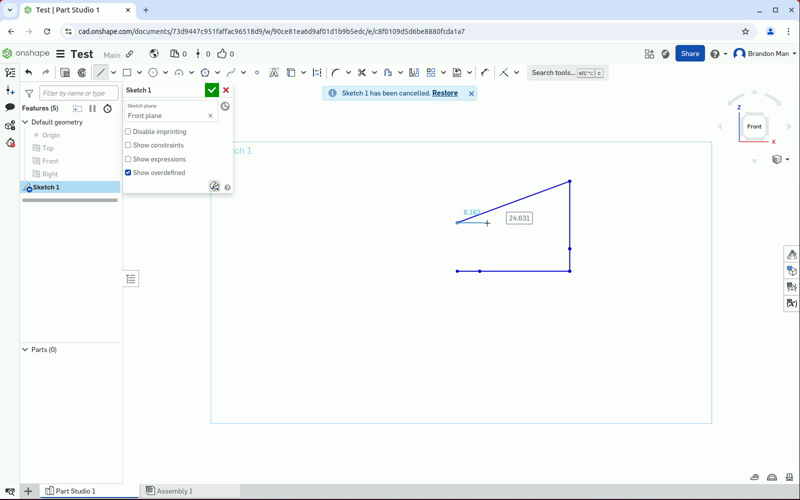
mouse_move(457, 237)
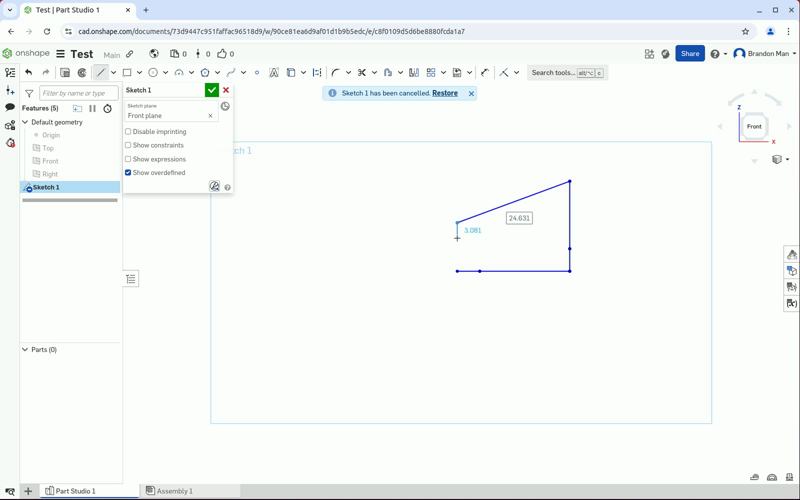
click(457, 237)
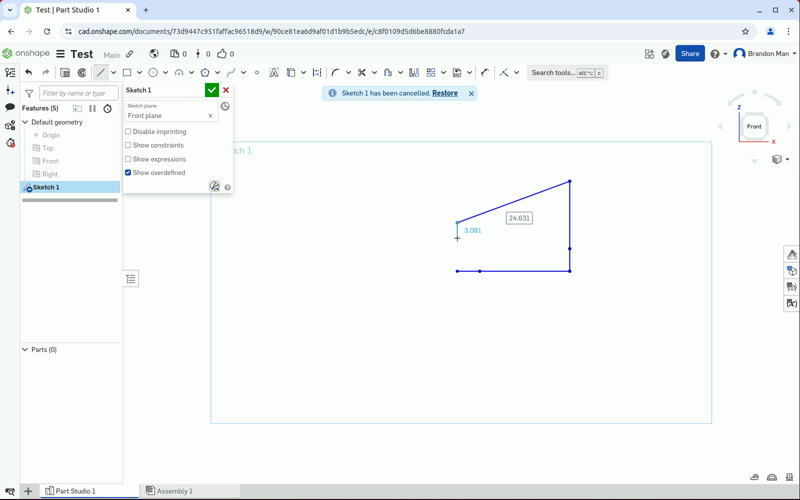
key_up(shift)
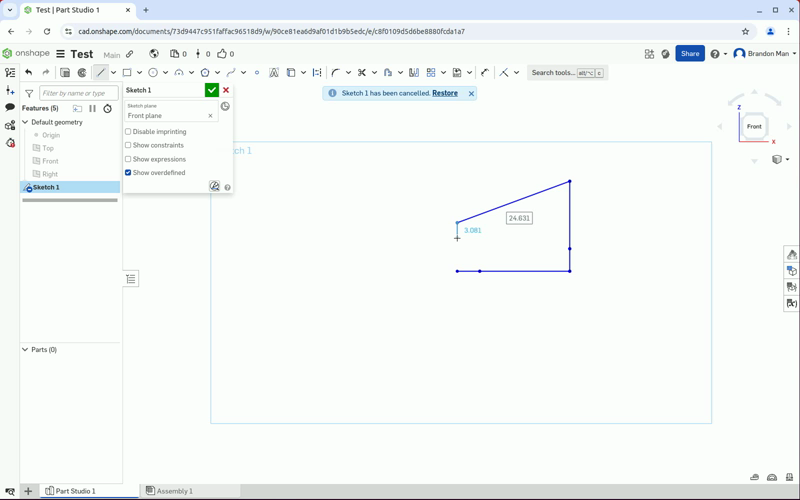
key_down(shift)
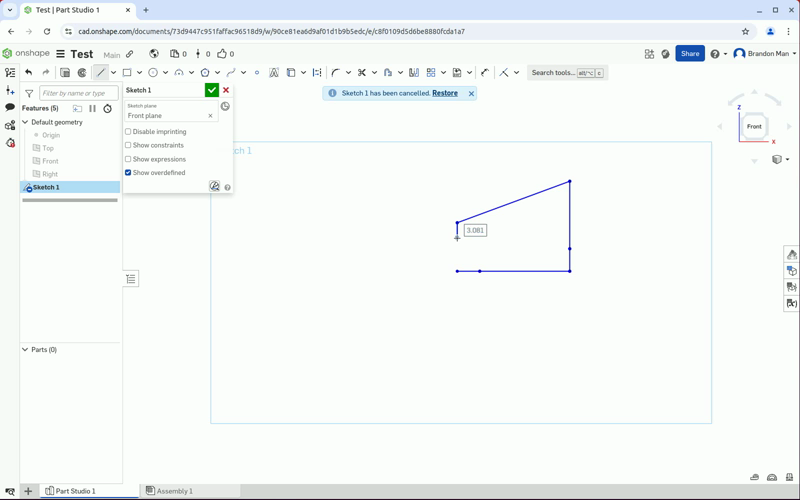
mouse_move(487, 237)
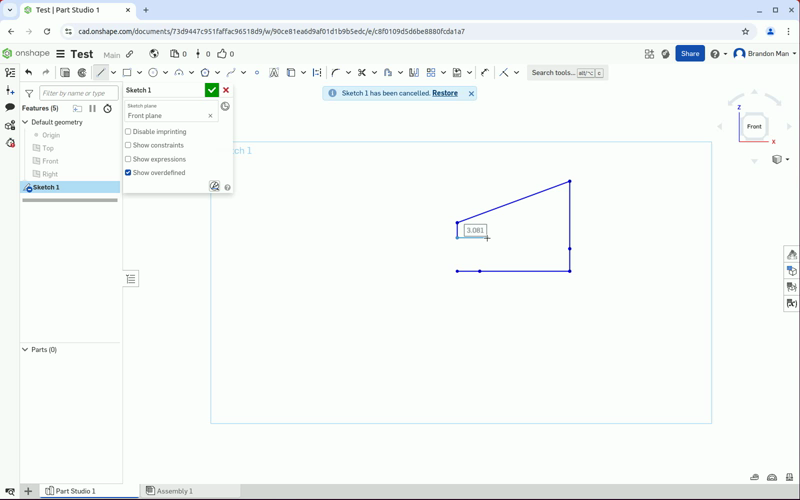
mouse_move(457, 248)
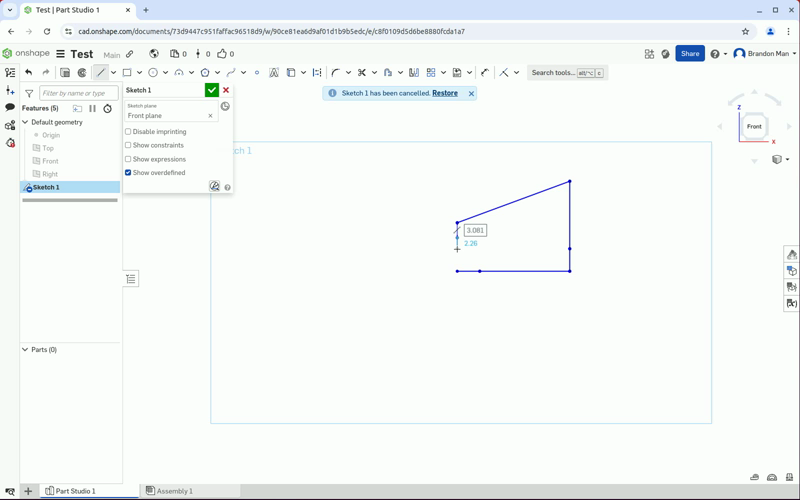
click(457, 248)
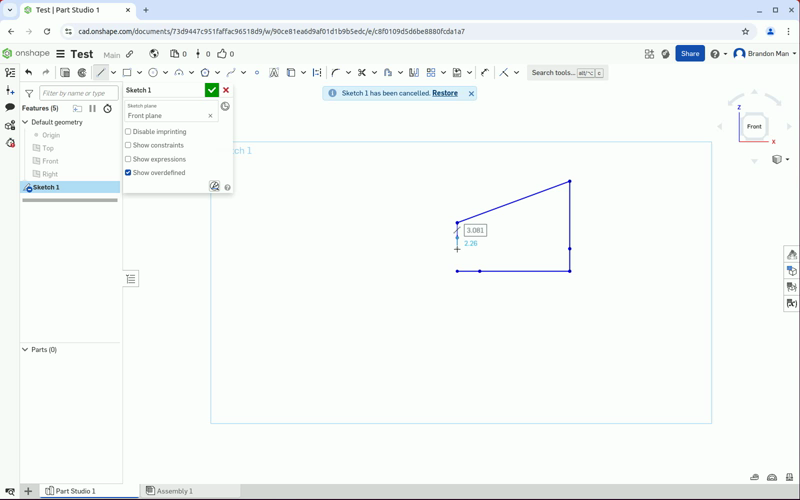
key_up(shift)
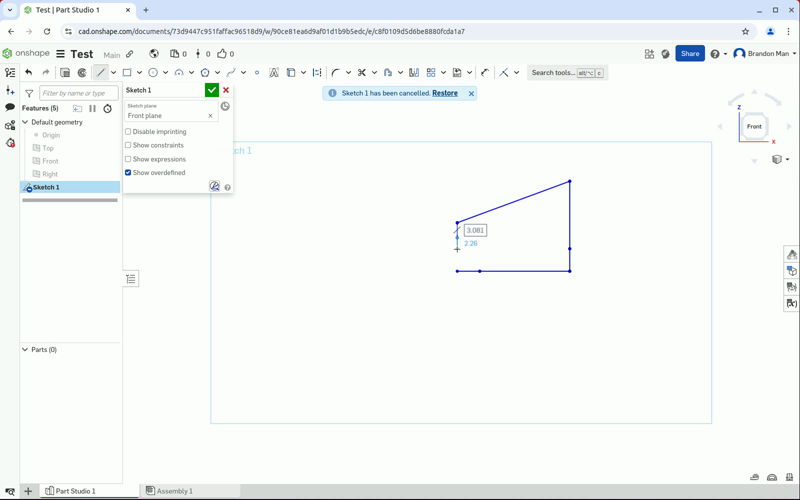
mouse_move(487, 248)
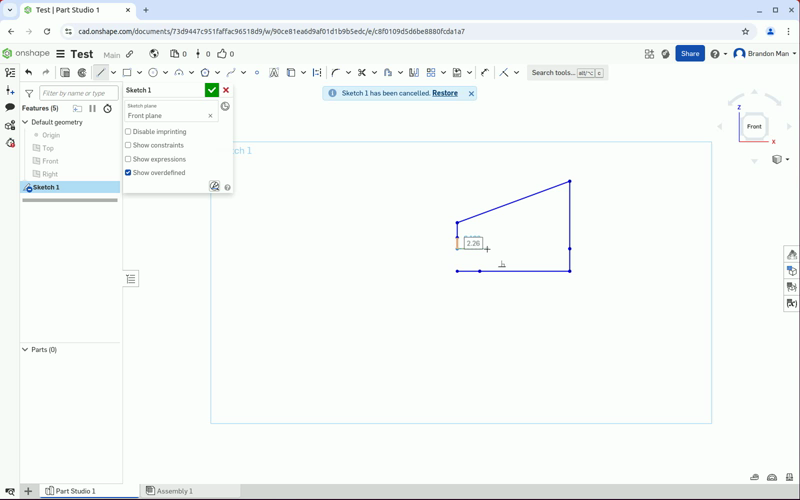
key_down(shift)
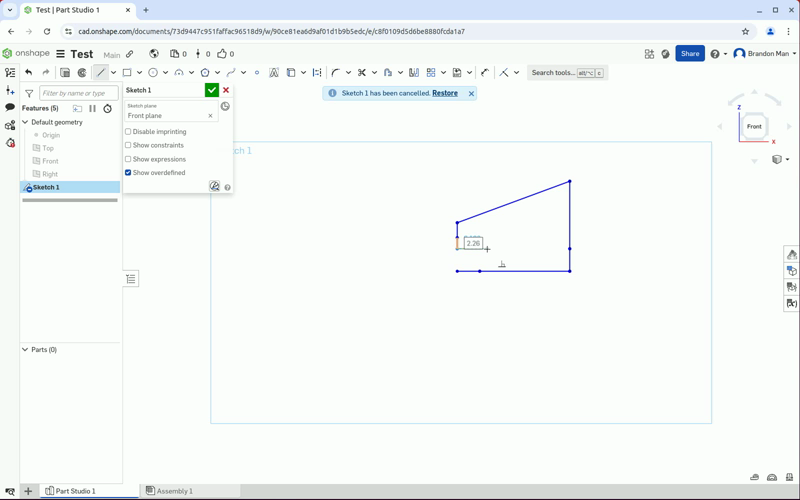
mouse_move(457, 271)
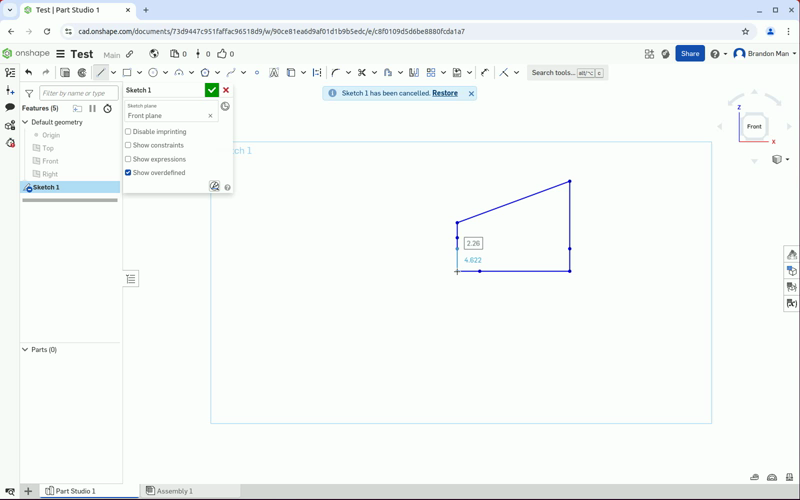
key_up(shift)
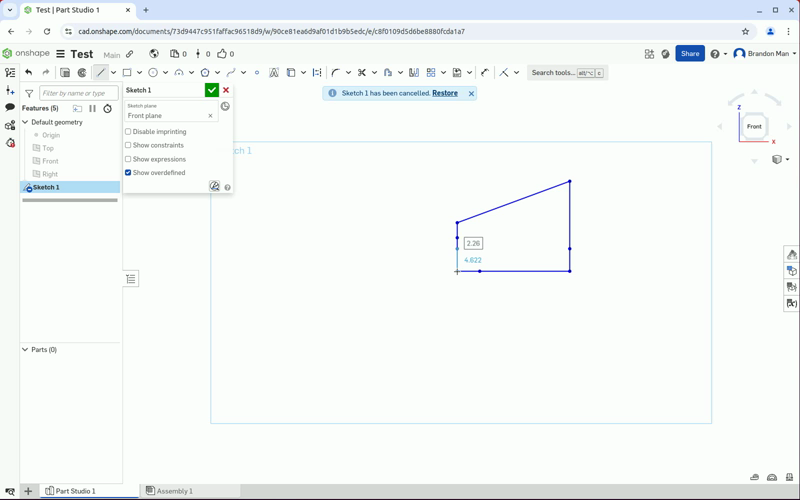
click(457, 271)
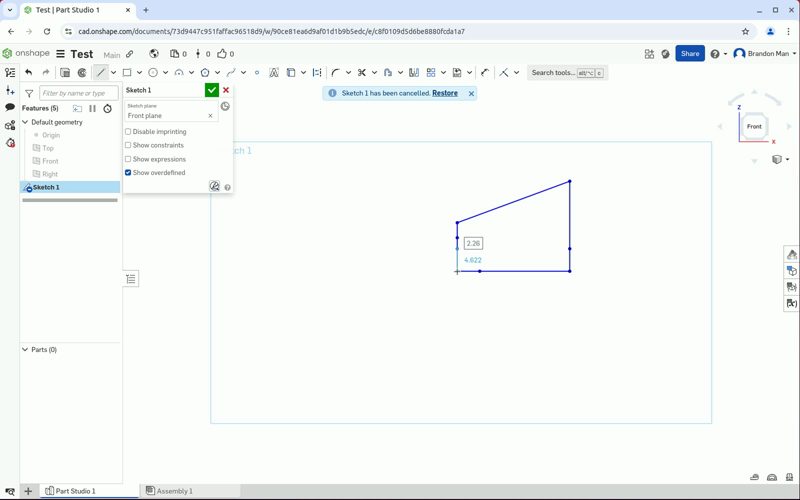
key(esc)
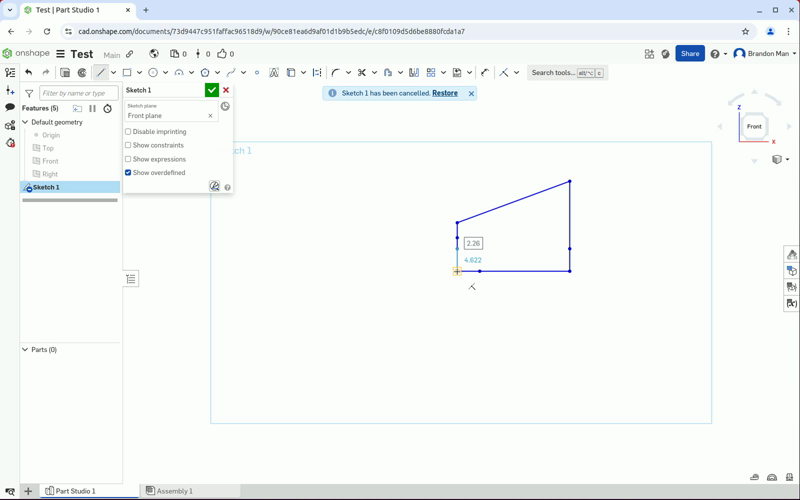
mouse_move(509, 256)
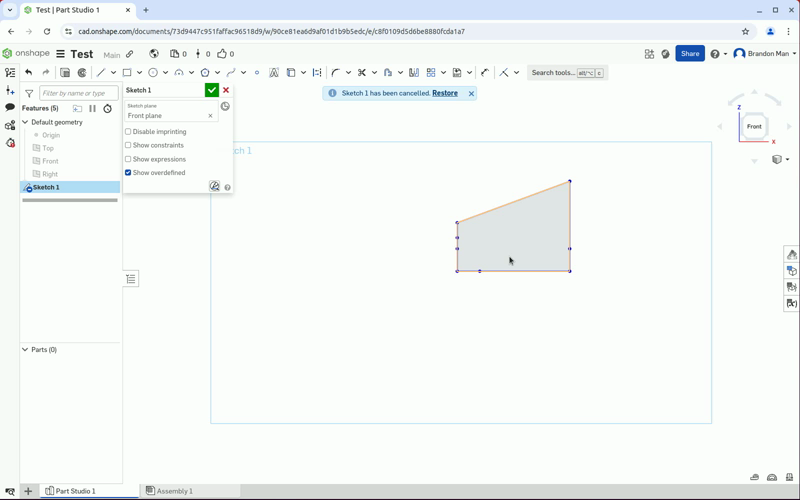
click(509, 256)
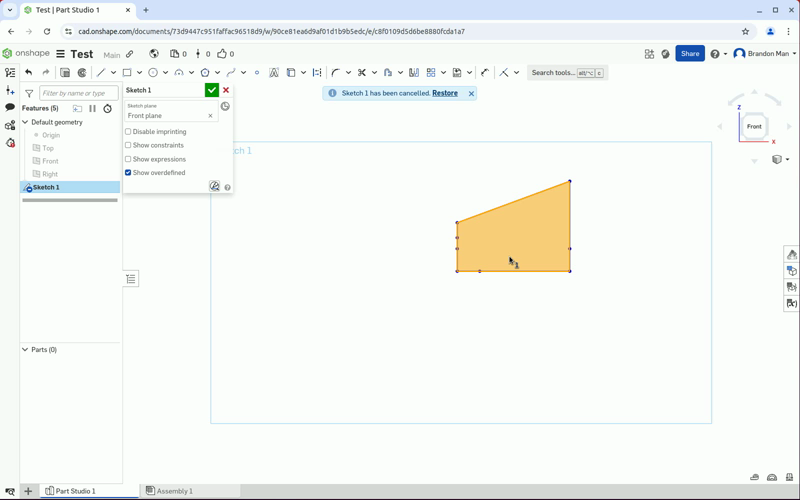
mouse_move(73, 352)
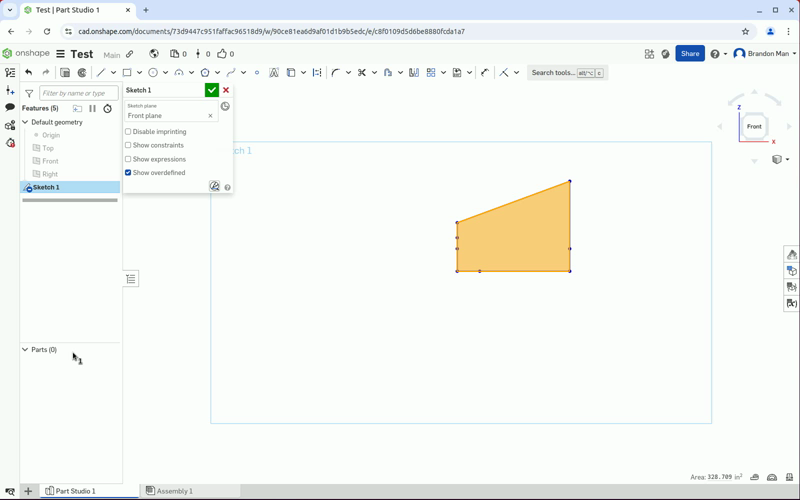
key(shift+y)
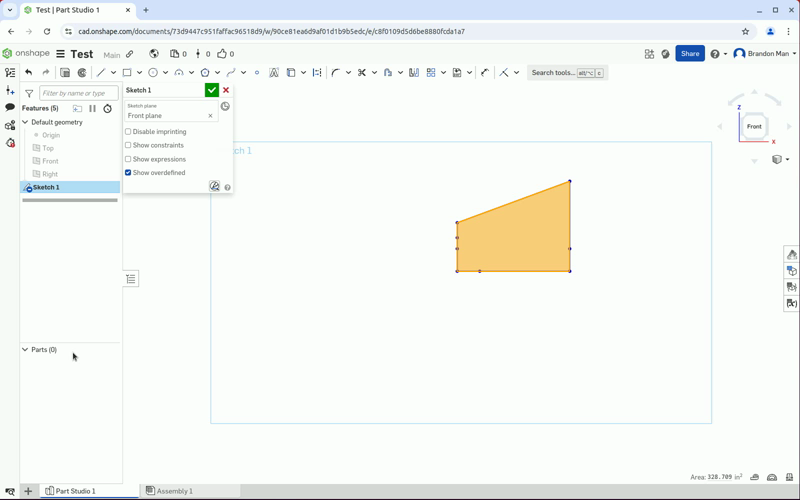
key(shift+e)
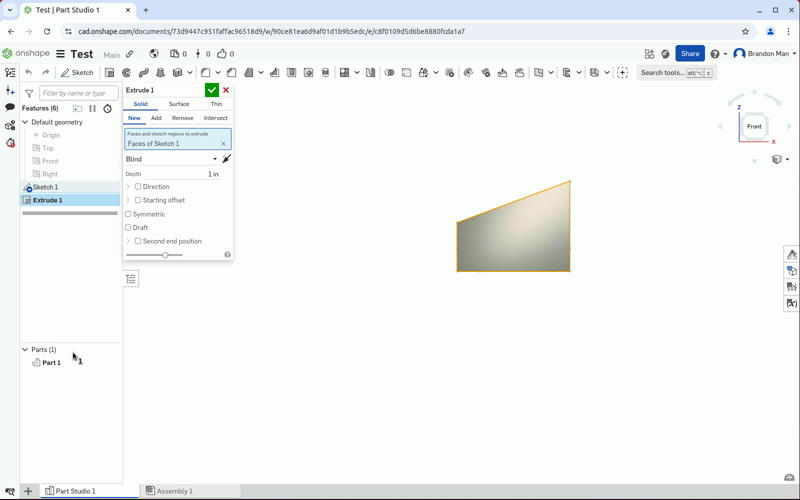
mouse_move(143, 106)
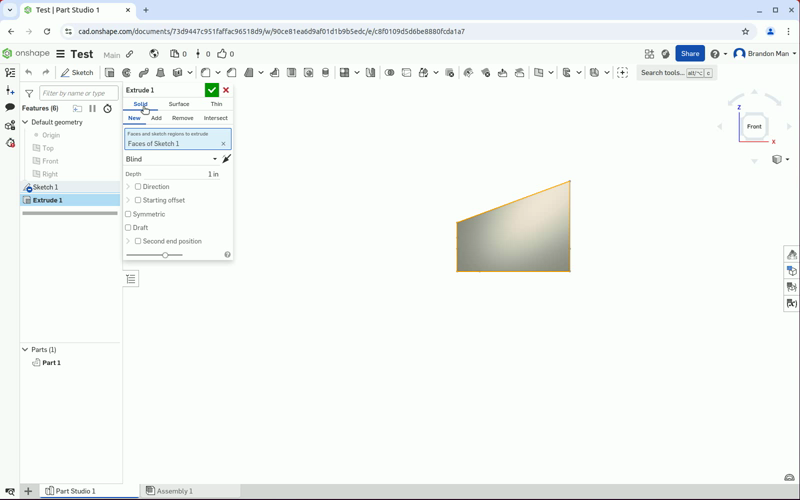
click(143, 106)
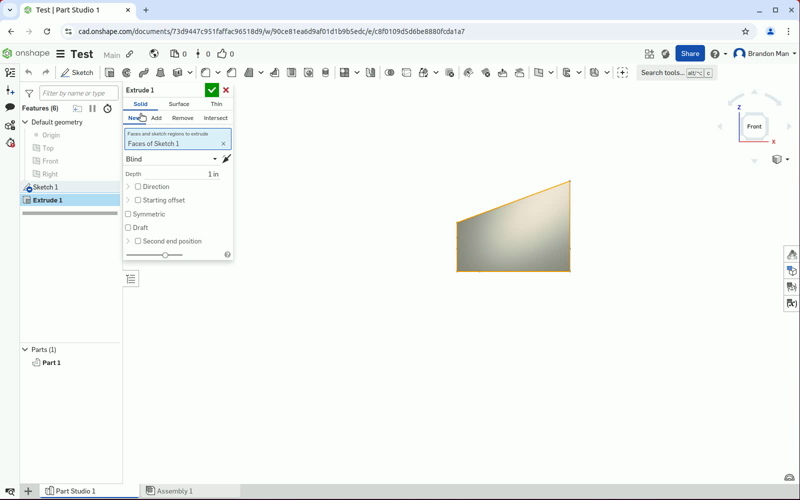
mouse_move(137, 120)
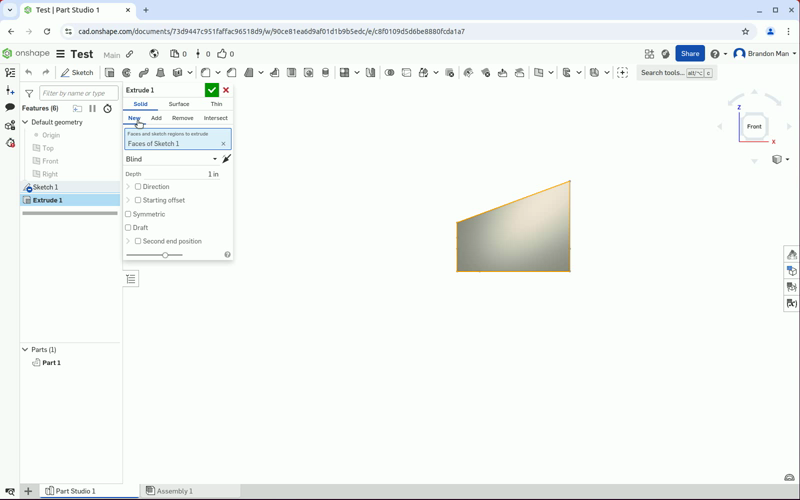
click(137, 120)
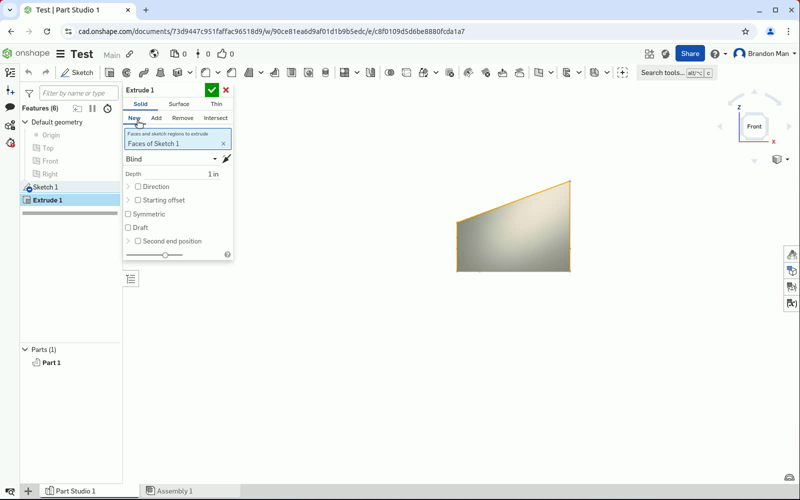
key(tab, 4)
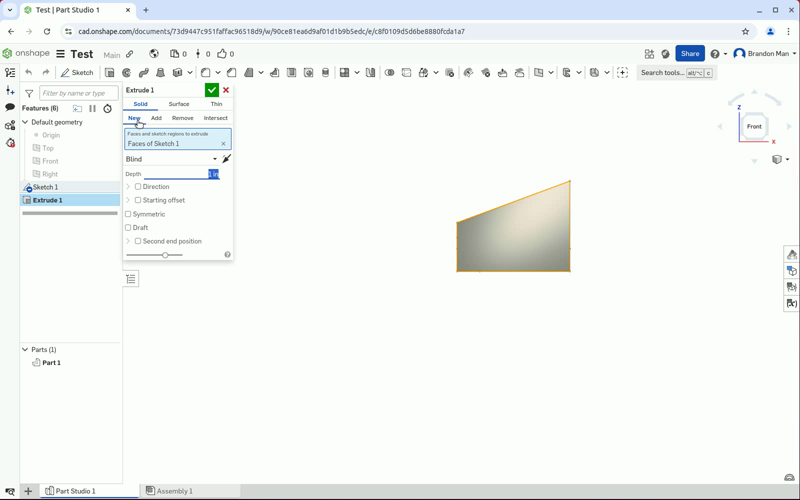
text(23.108)
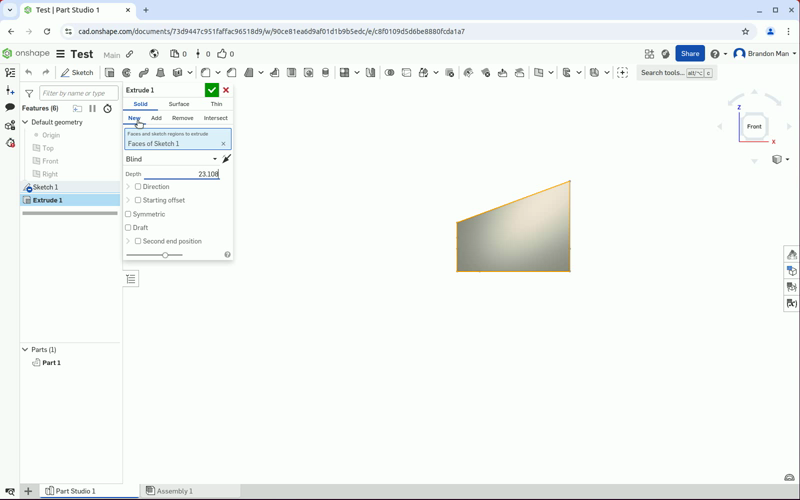
key(enter)
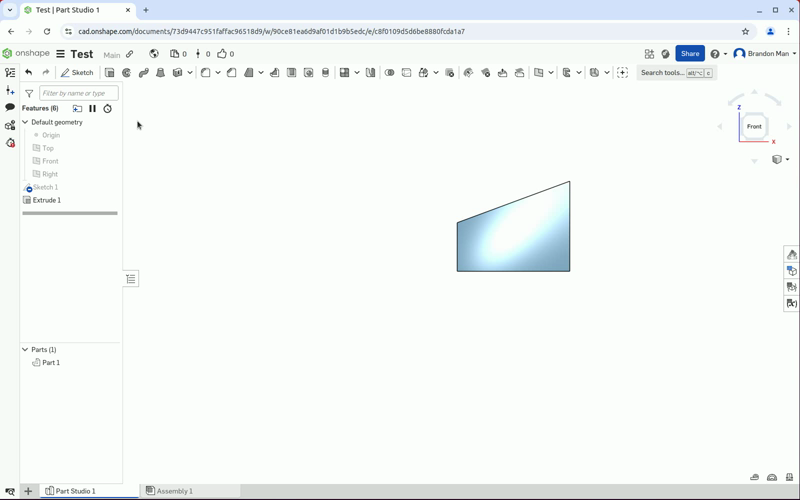
key(shift+h)
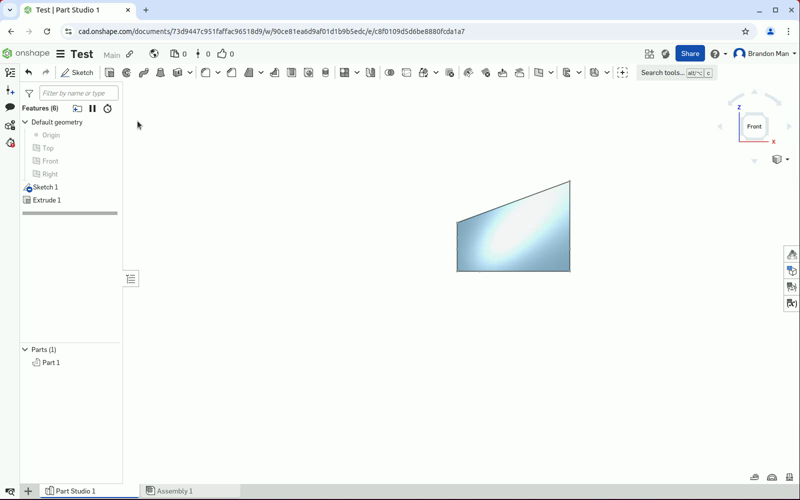
key(shift+h)
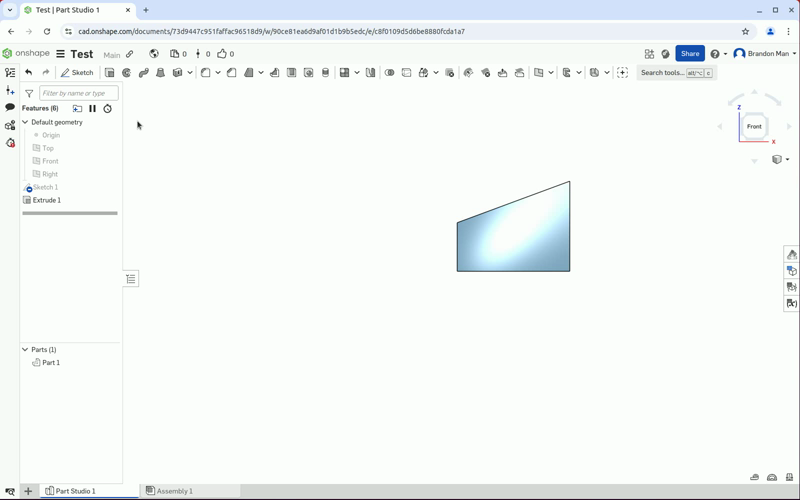
mouse_move(73, 189)
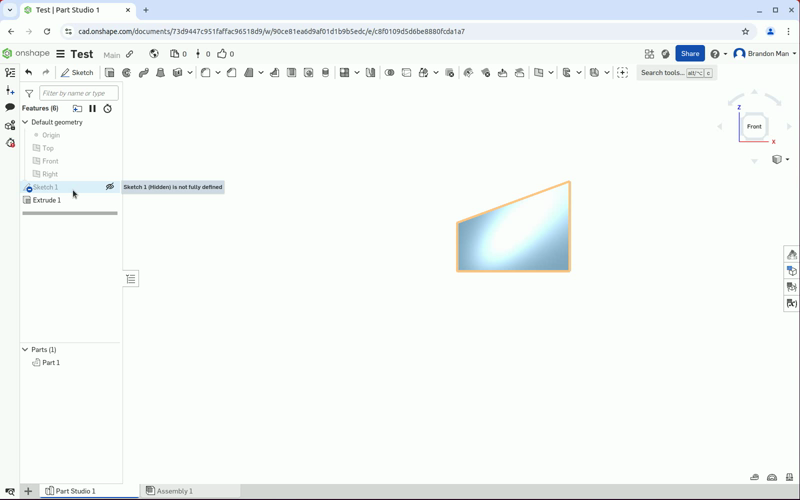
click(73, 189)
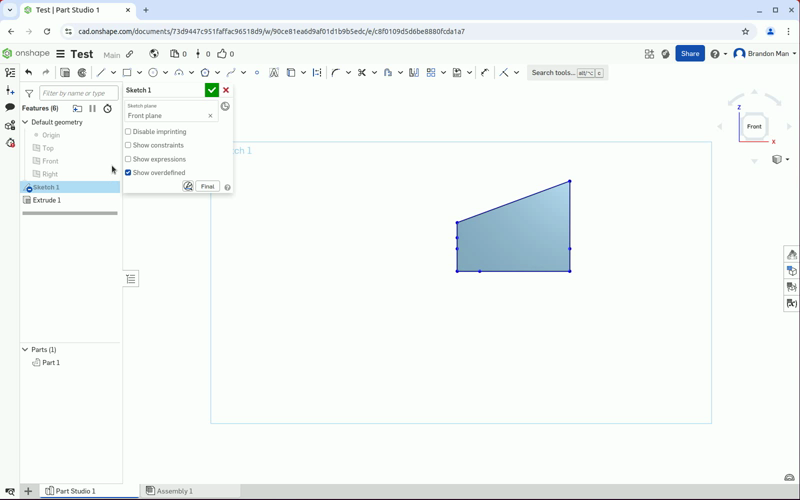
mouse_move(229, 92)
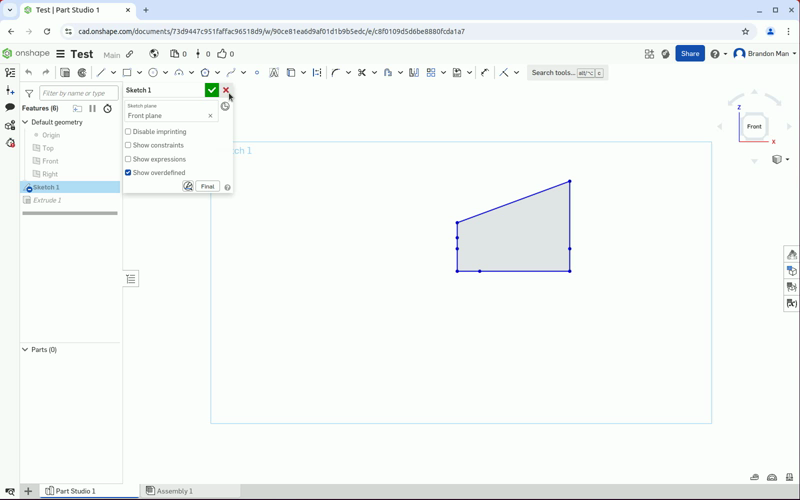
click(229, 92)
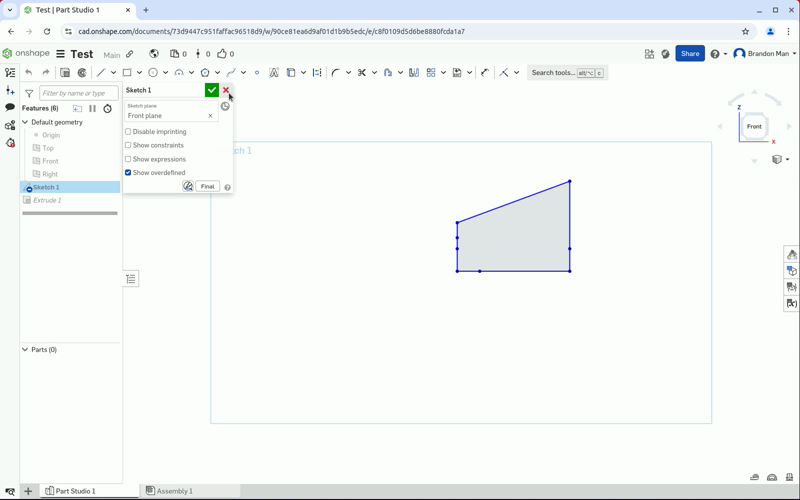
key(shift+s)
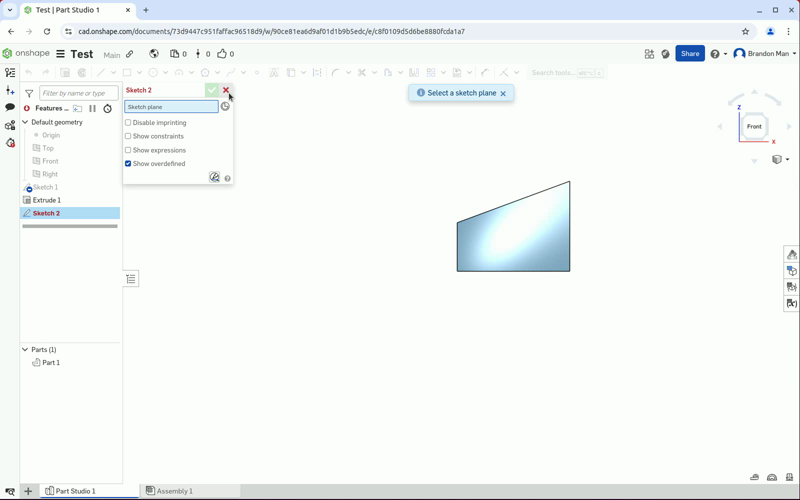
mouse_move(73, 163)
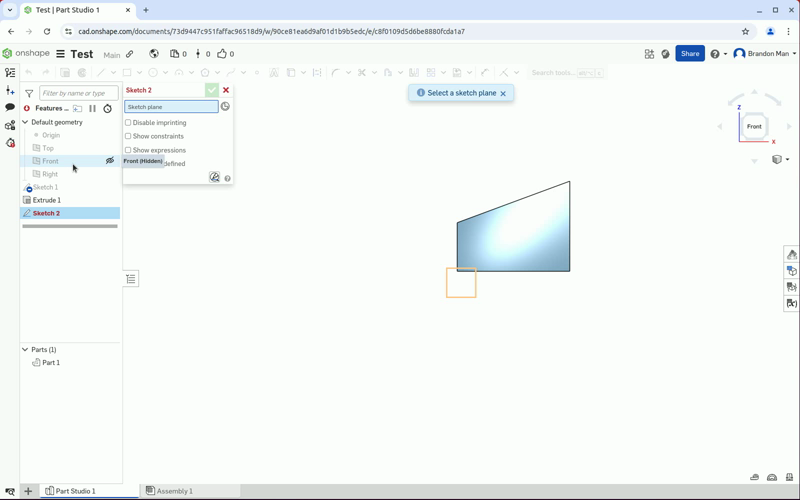
click(73, 163)
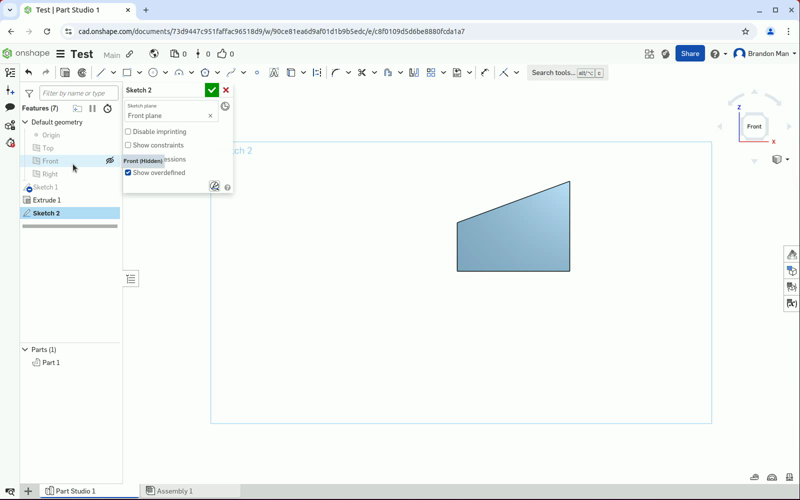
mouse_move(73, 352)
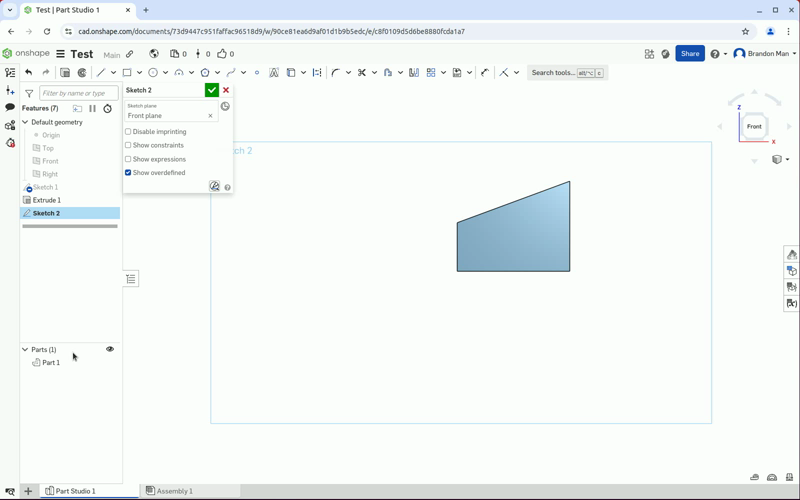
key(y)
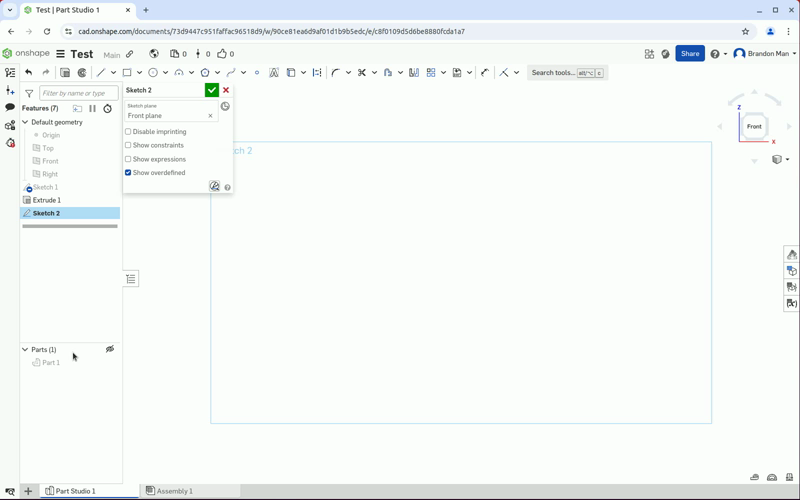
key(l)
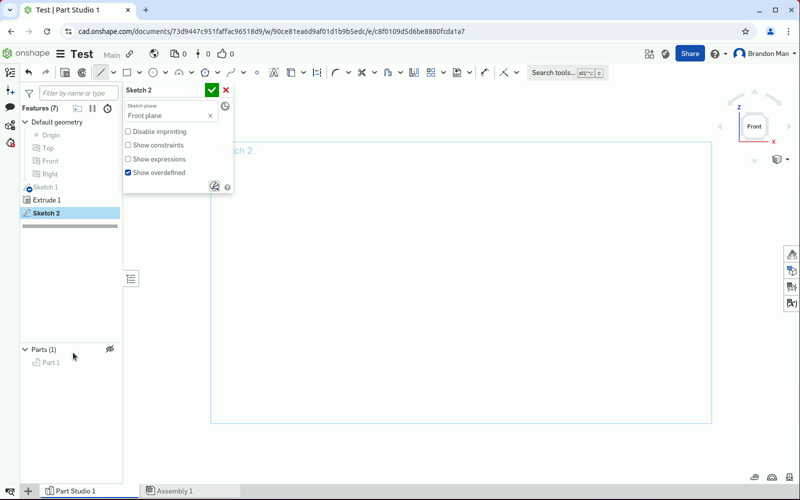
key_down(shift)
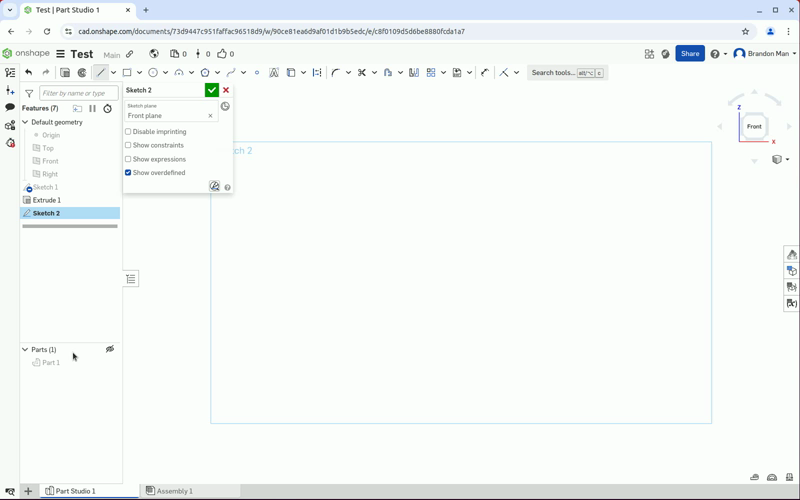
mouse_move(434, 237)
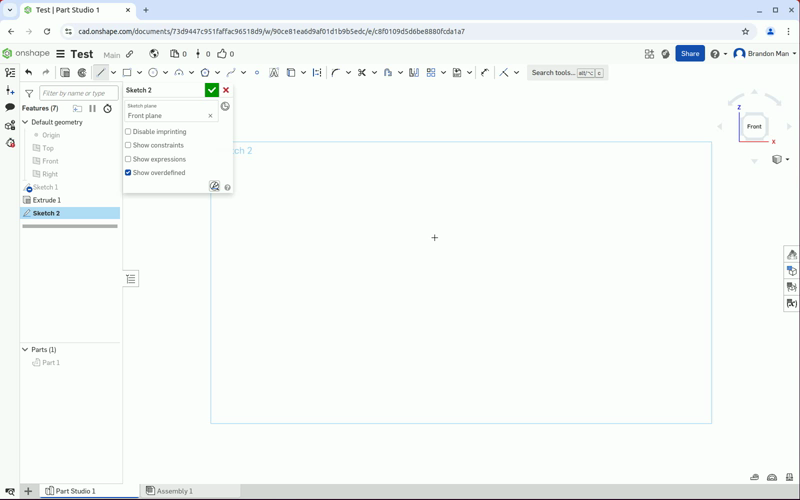
click(434, 237)
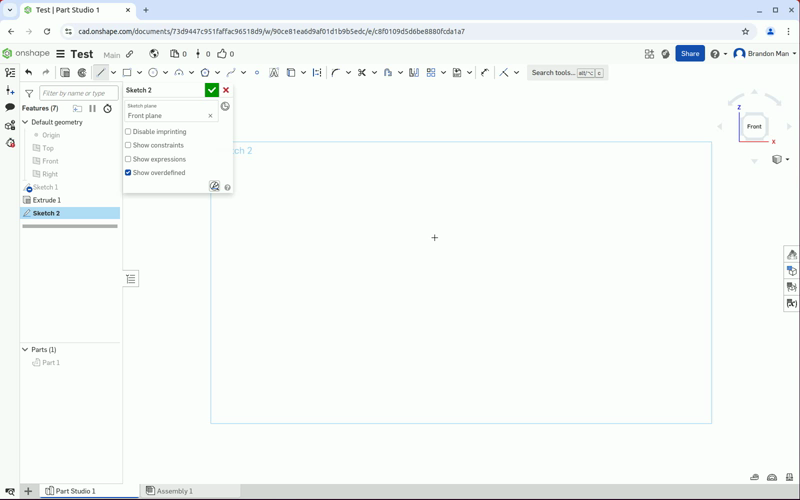
key_up(shift)
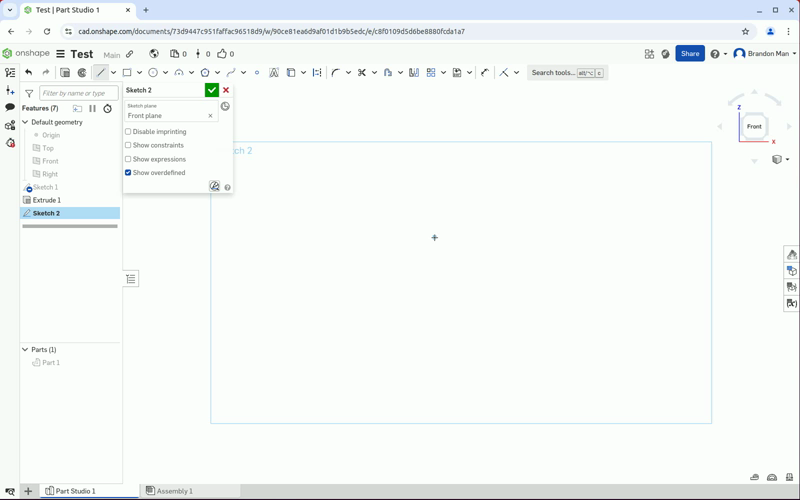
key_down(shift)
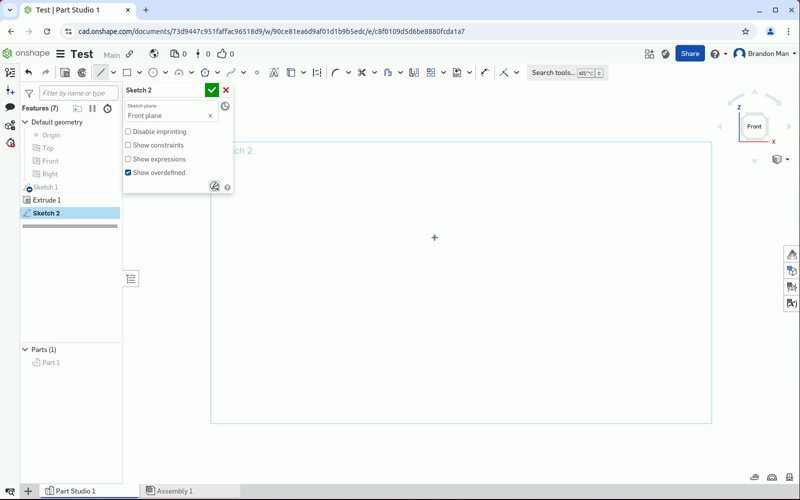
mouse_move(464, 237)
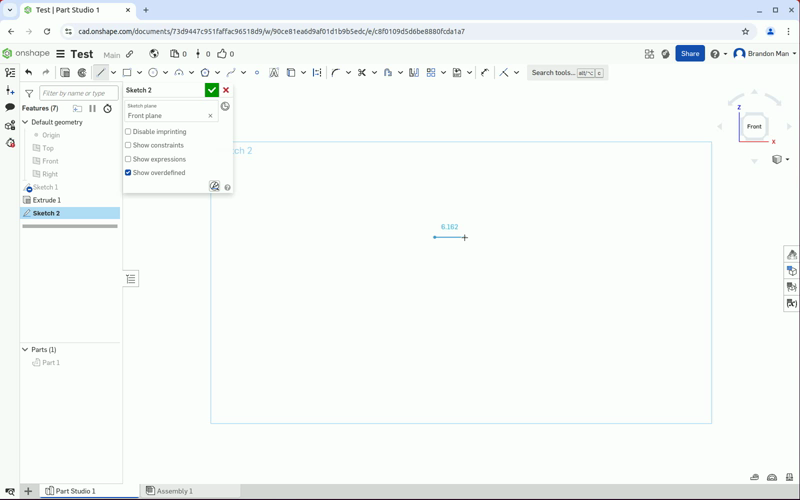
mouse_move(446, 237)
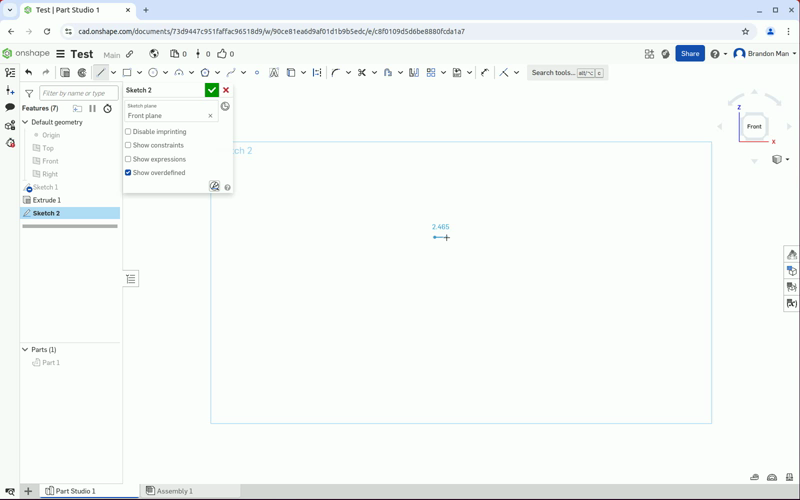
click(446, 237)
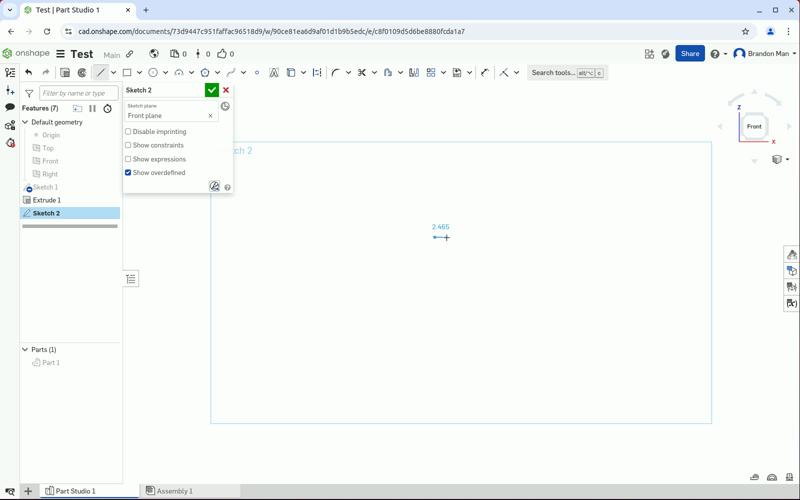
key_up(shift)
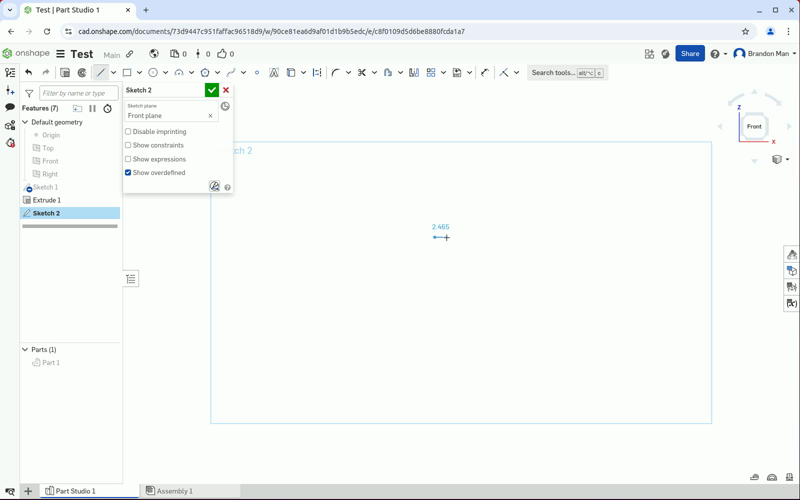
key_down(shift)
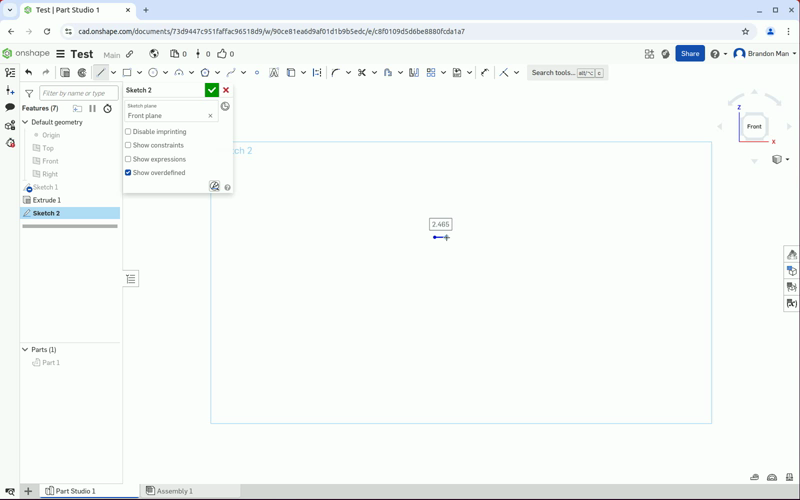
mouse_move(476, 237)
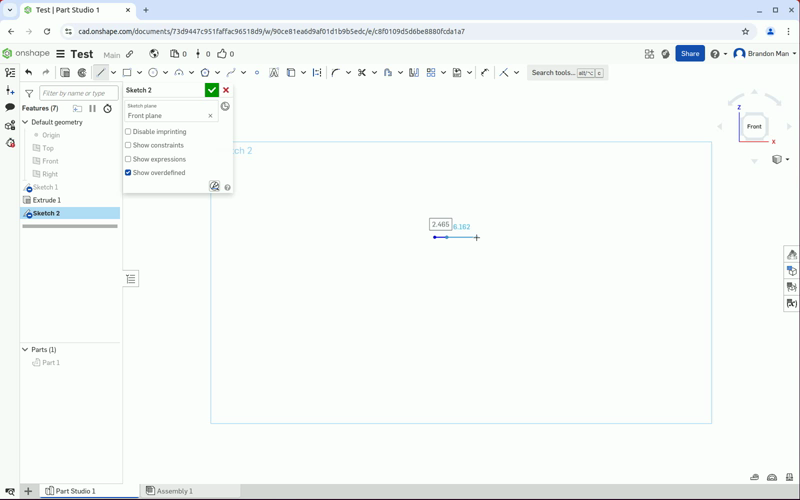
mouse_move(458, 237)
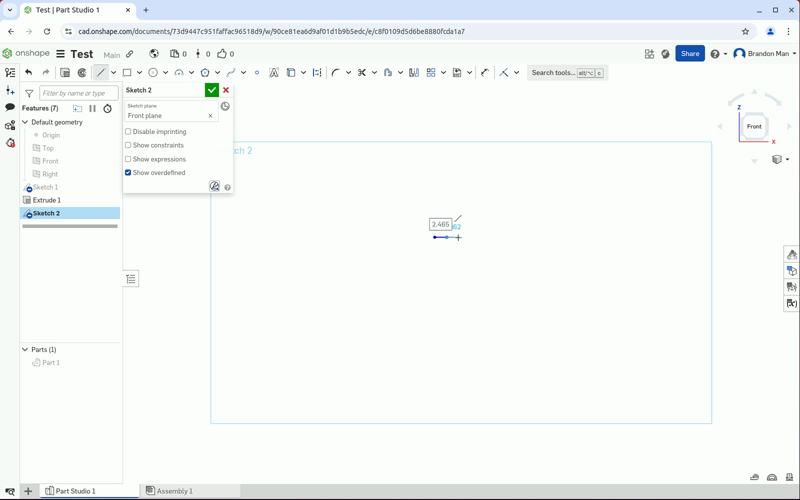
click(458, 237)
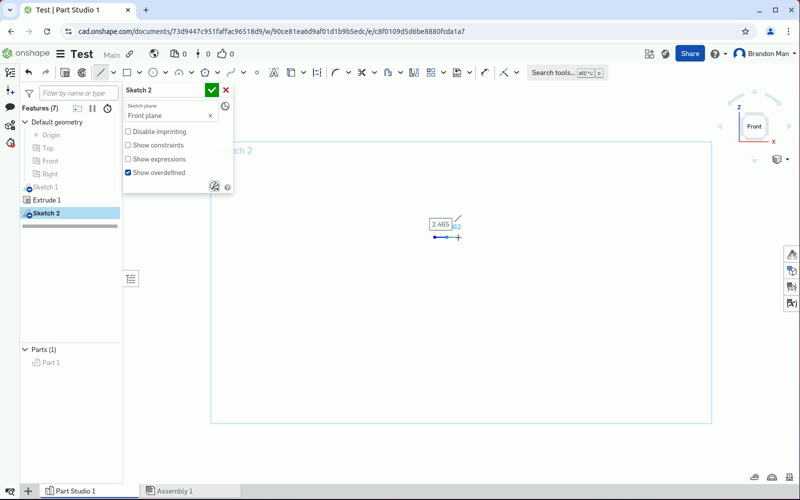
key_up(shift)
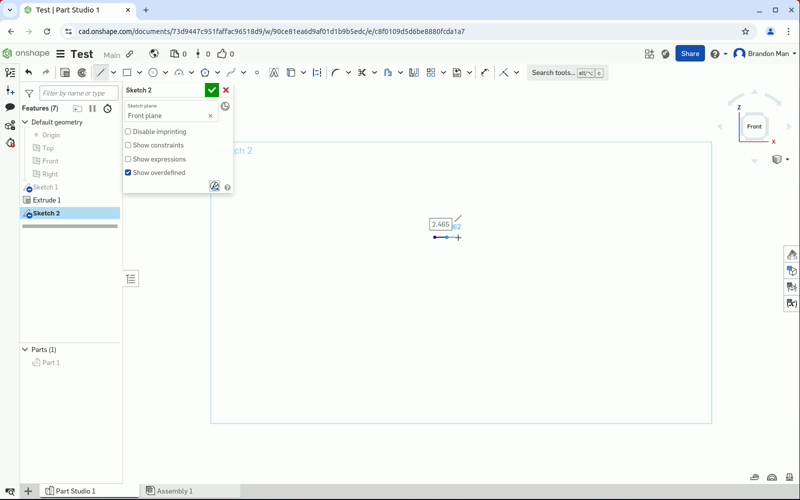
key_down(shift)
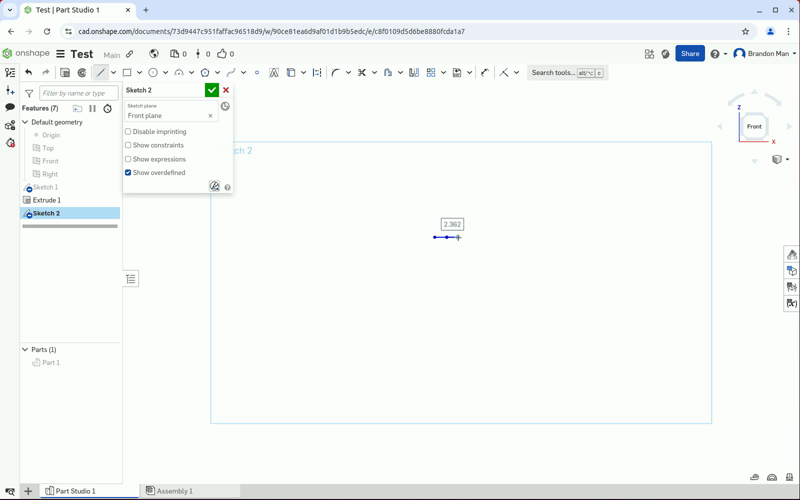
mouse_move(488, 237)
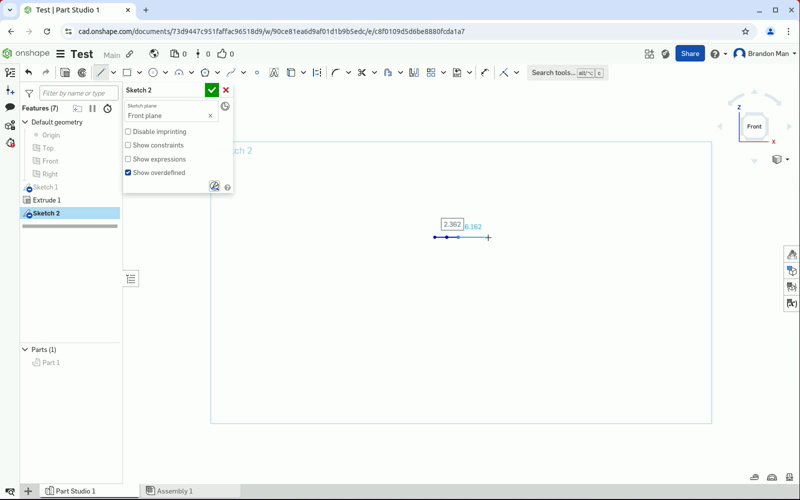
mouse_move(458, 221)
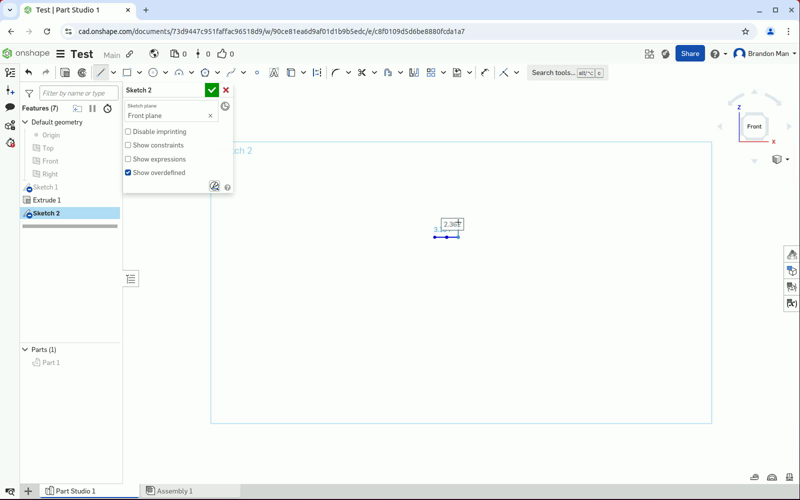
click(458, 221)
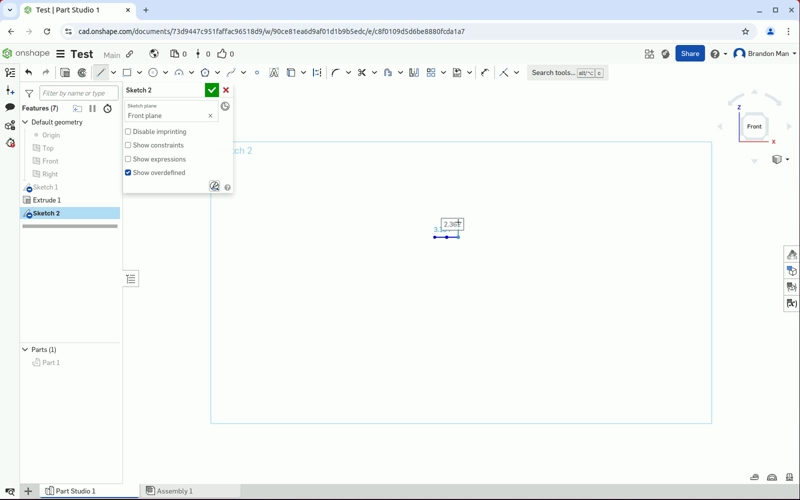
key_up(shift)
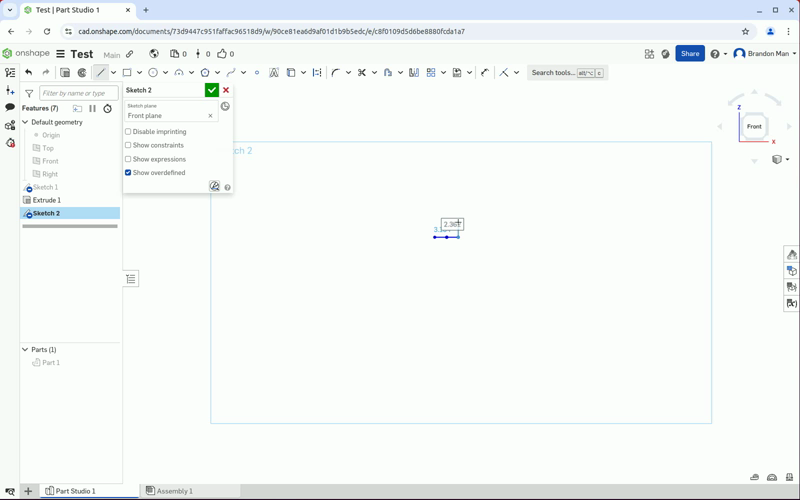
key_down(shift)
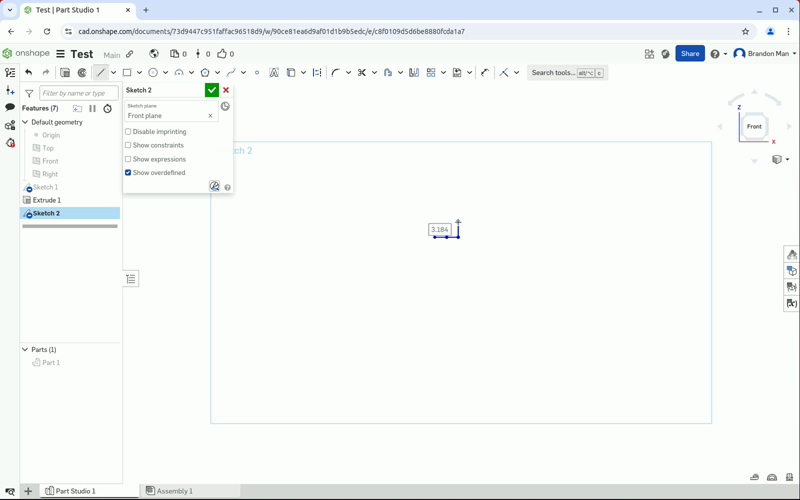
mouse_move(488, 221)
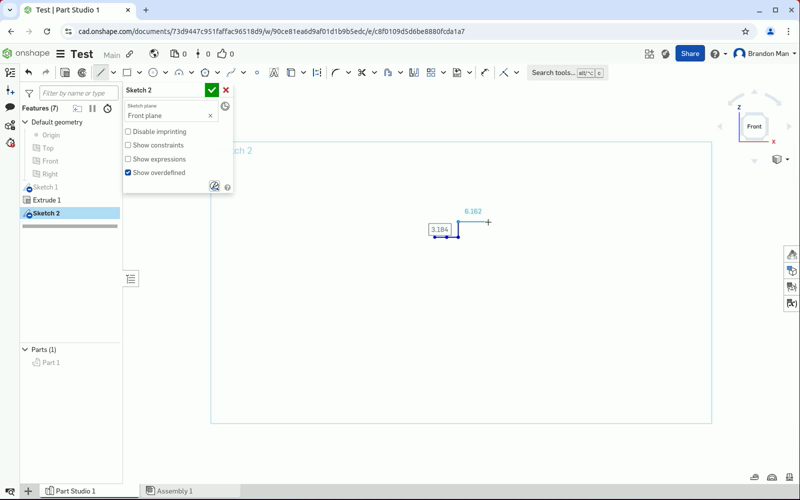
mouse_move(434, 230)
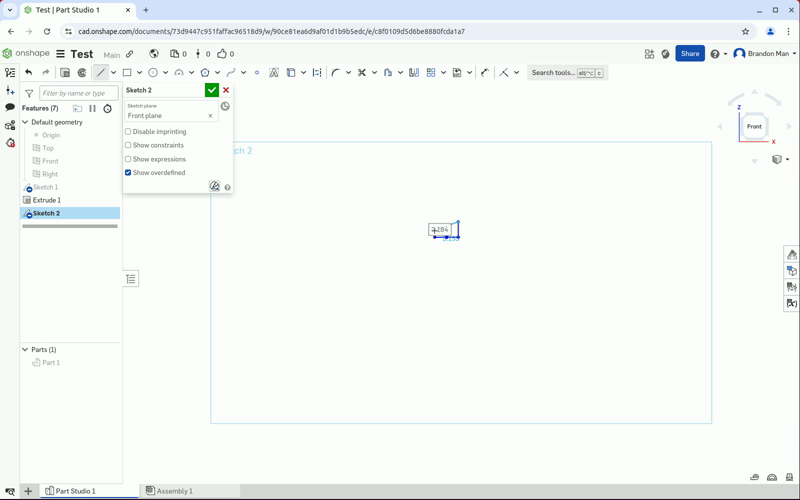
click(434, 230)
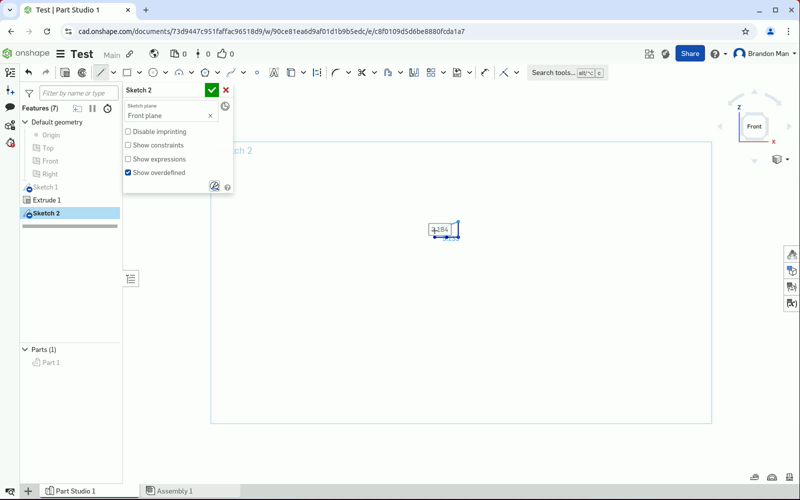
key_up(shift)
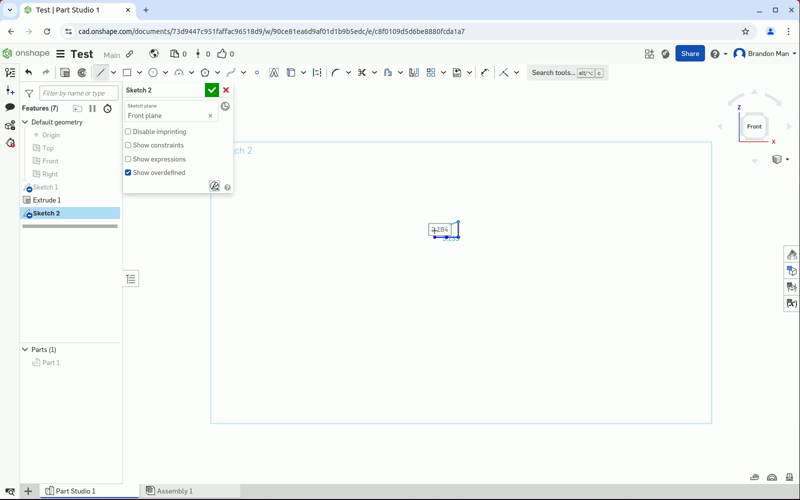
mouse_move(464, 230)
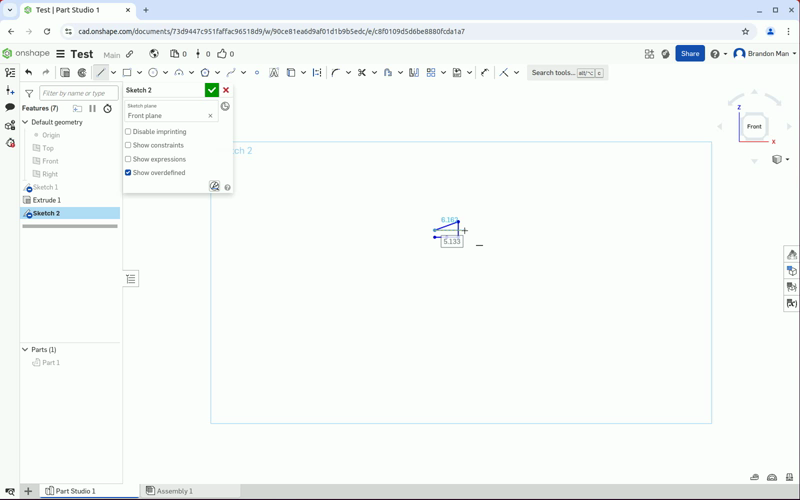
key_down(shift)
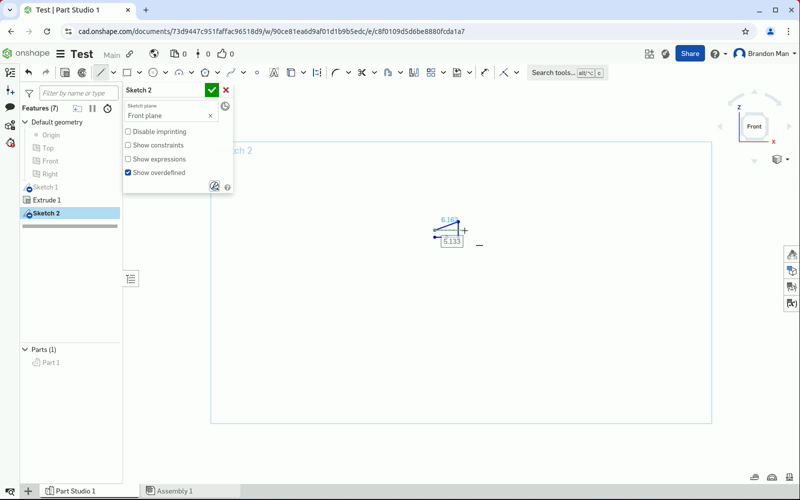
mouse_move(434, 237)
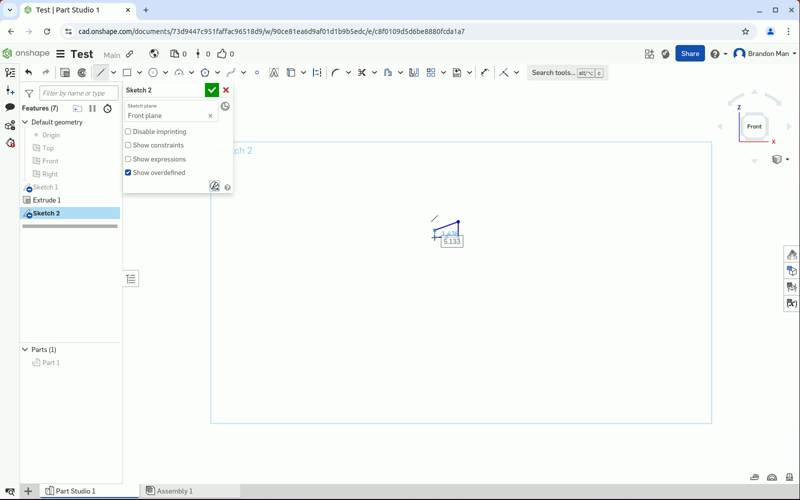
scroll(6)
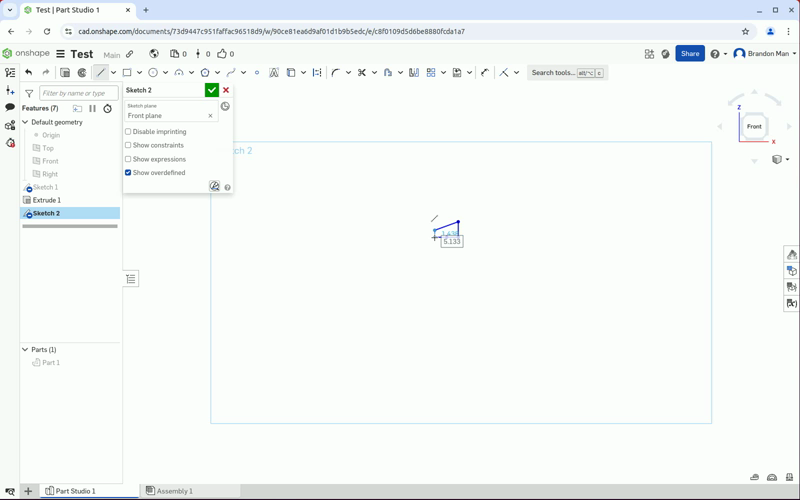
scroll(6)
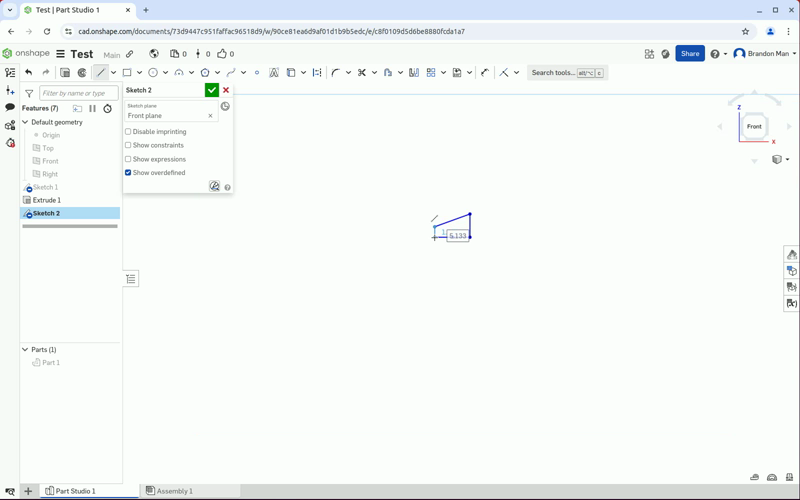
scroll(6)
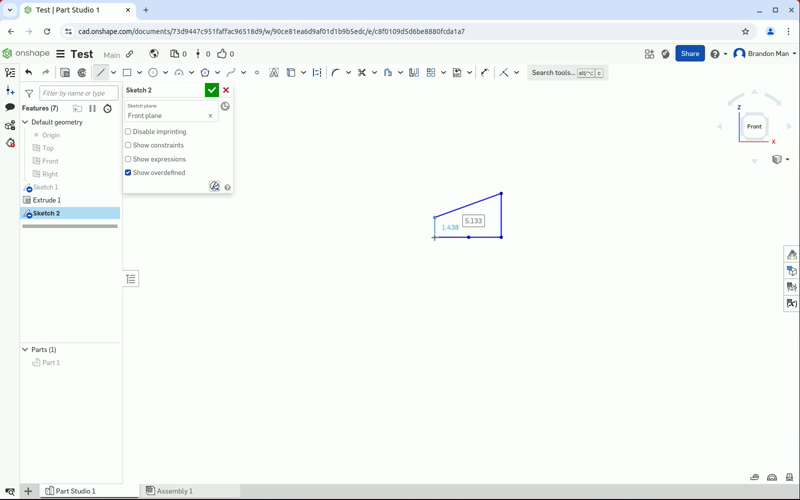
scroll(6)
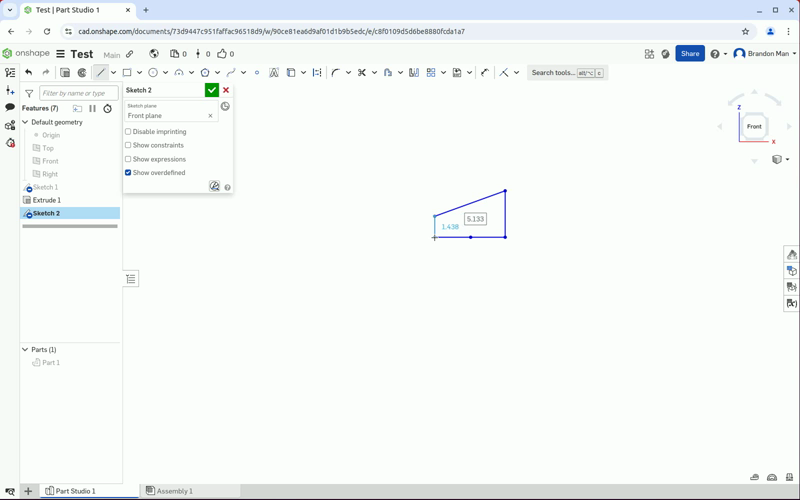
scroll(6)
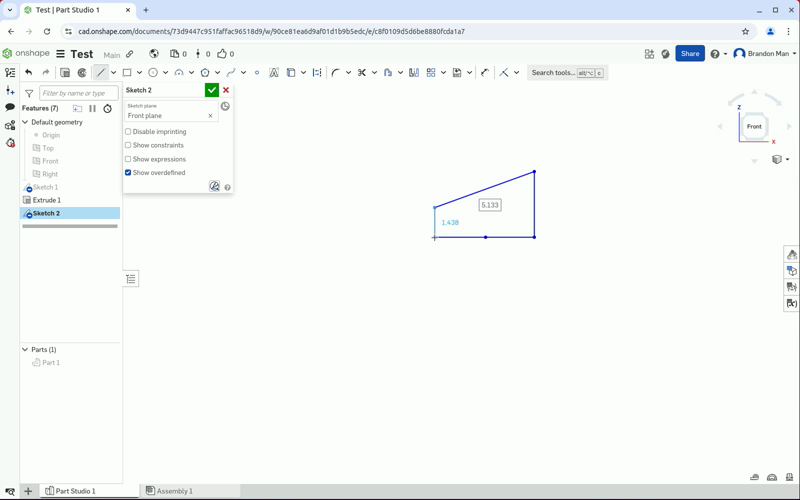
scroll(6)
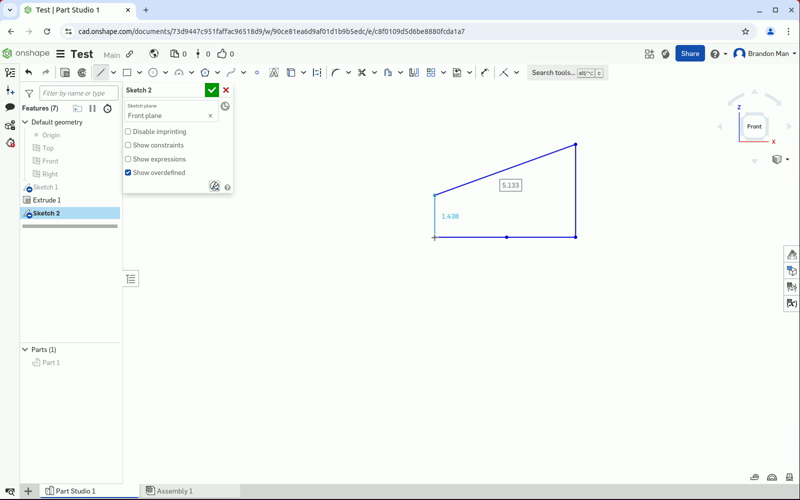
scroll(6)
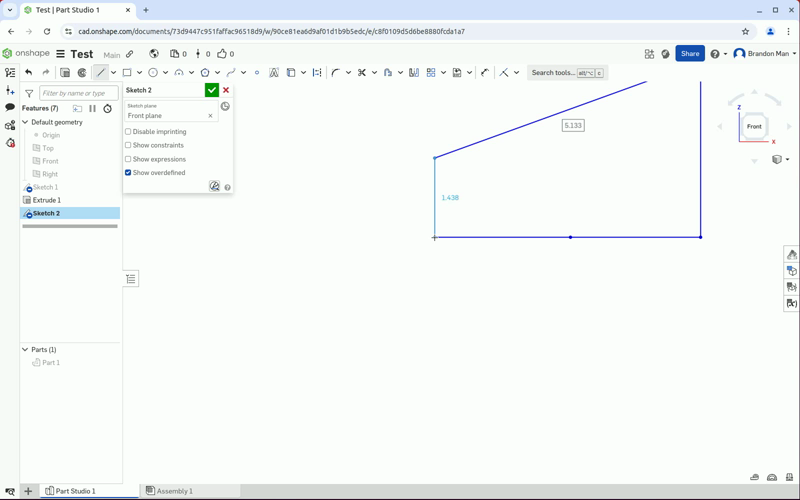
key_up(shift)
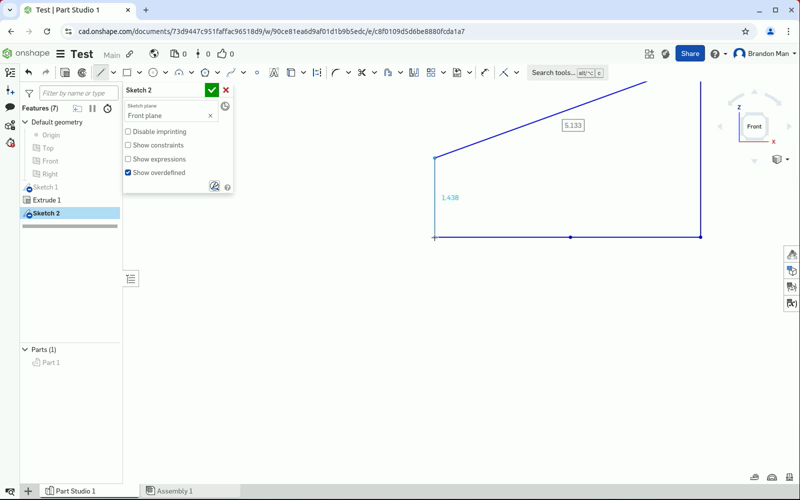
click(434, 237)
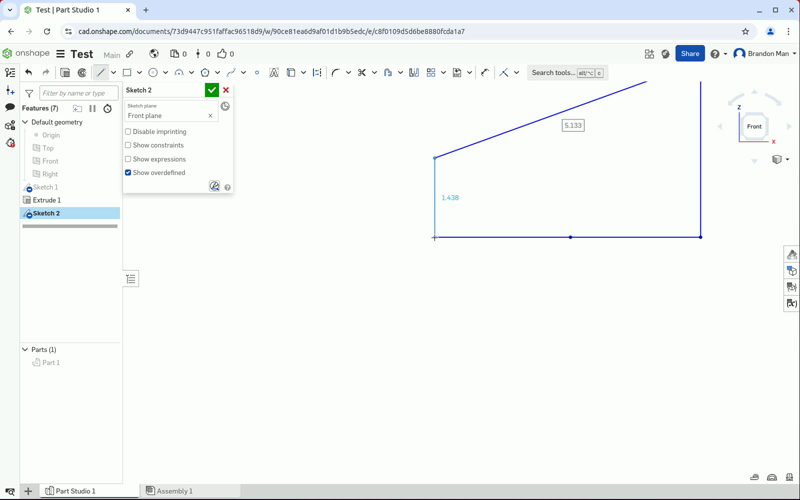
scroll(-6)
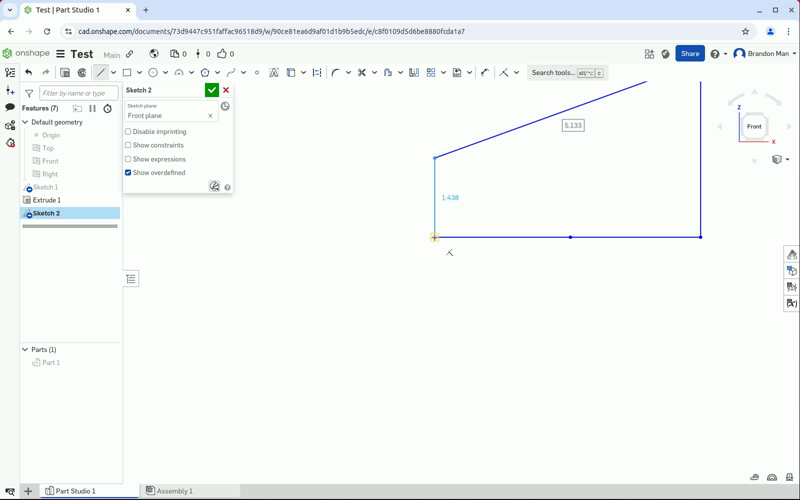
scroll(-6)
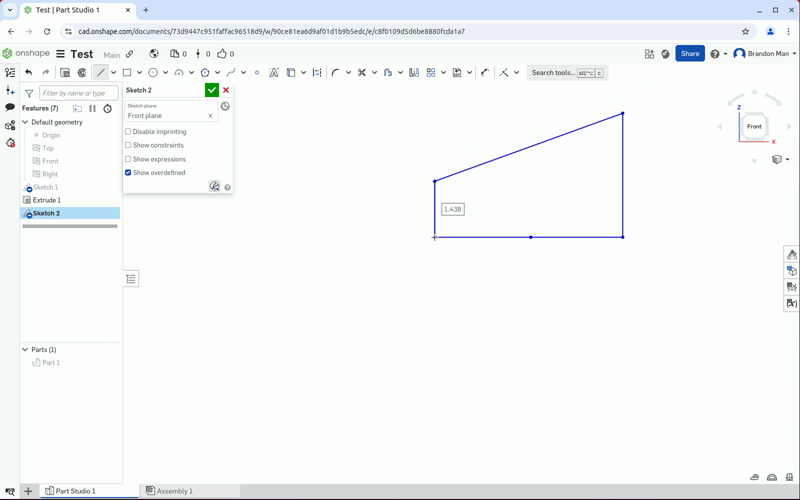
scroll(-6)
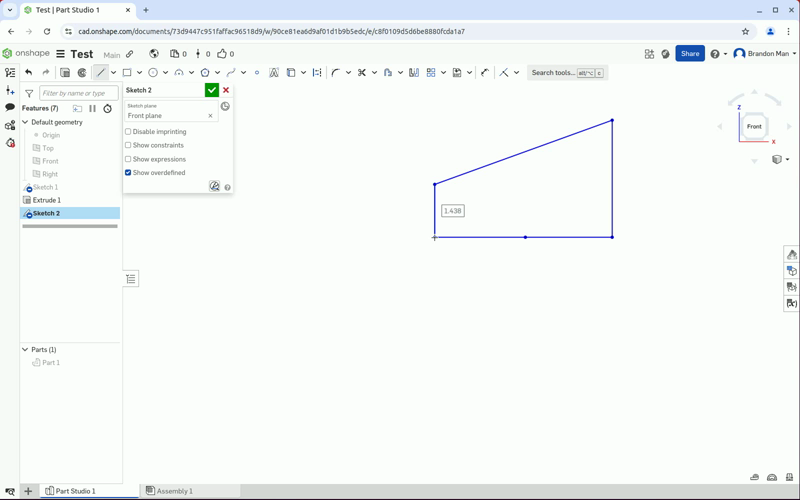
scroll(-6)
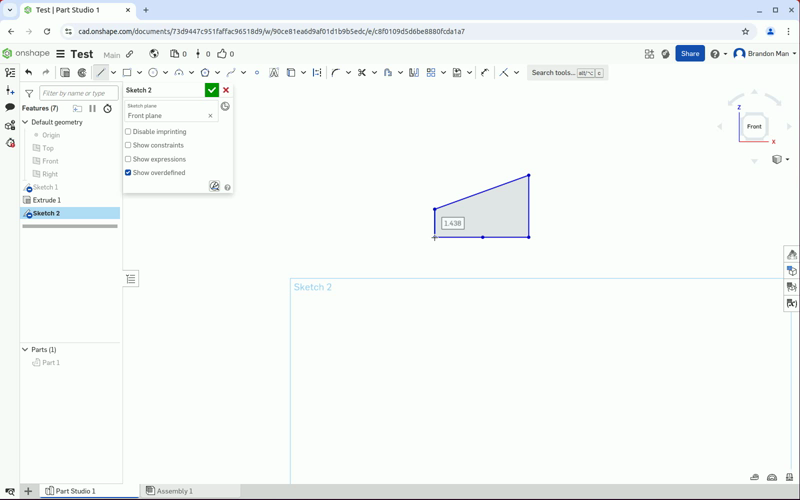
scroll(-6)
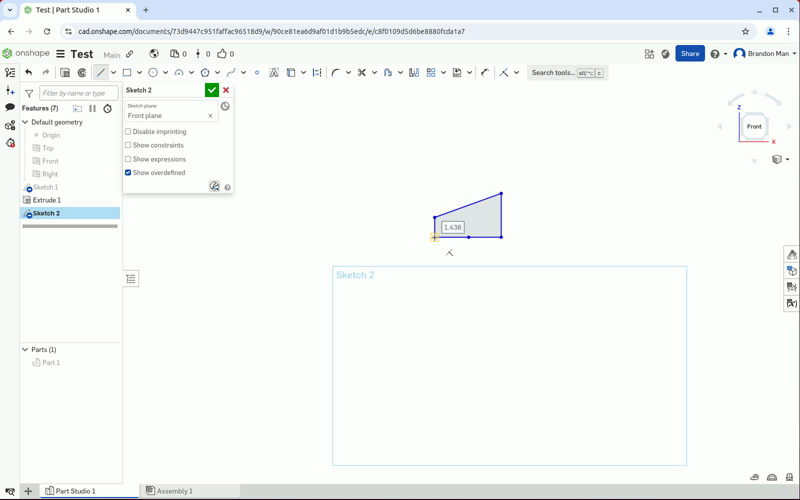
scroll(-6)
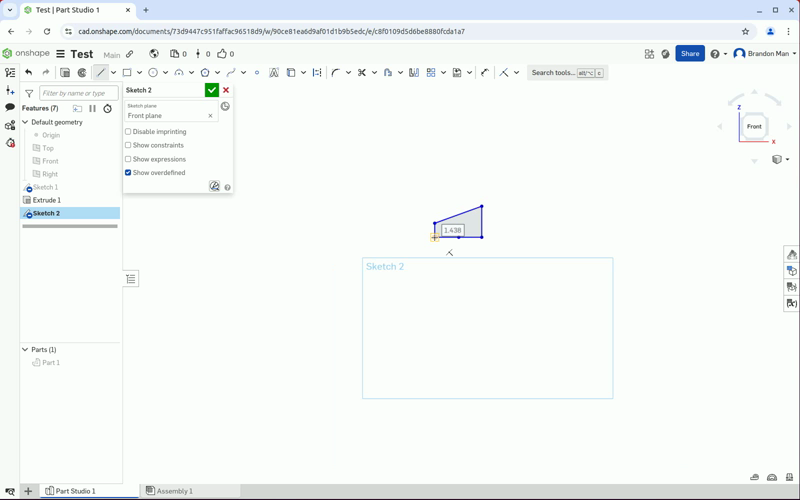
scroll(-6)
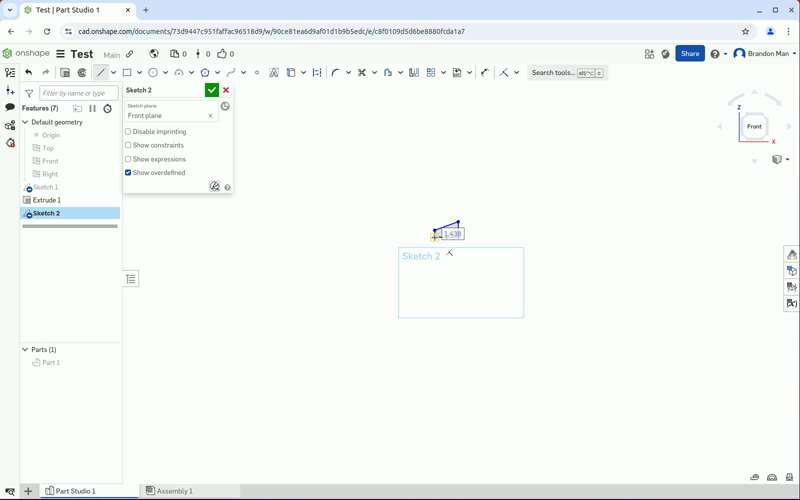
key(esc)
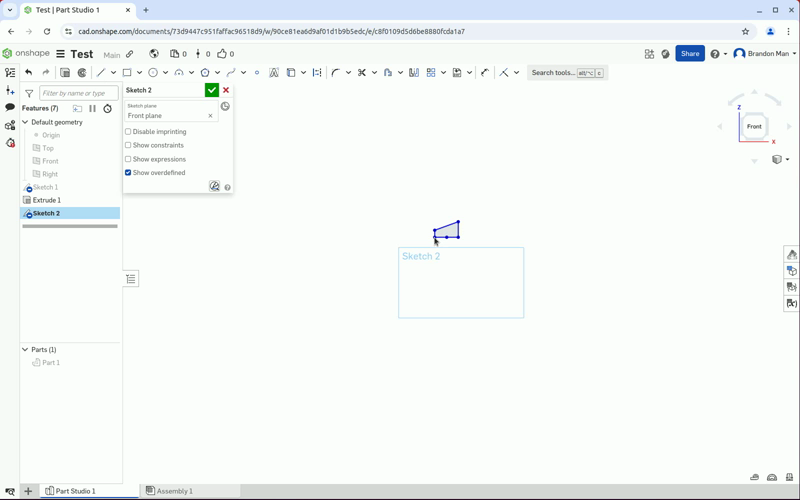
mouse_move(449, 234)
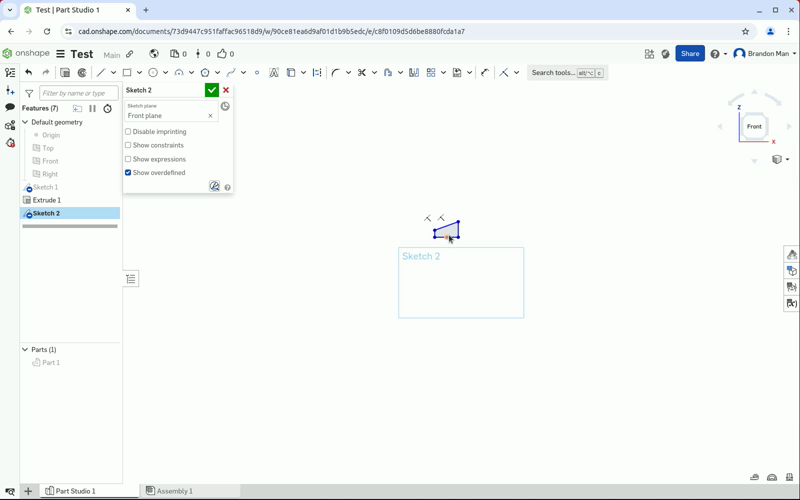
scroll(6)
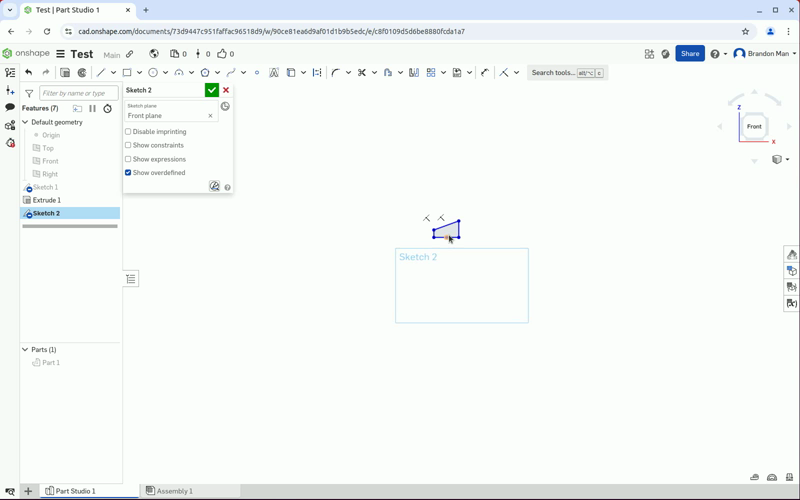
scroll(6)
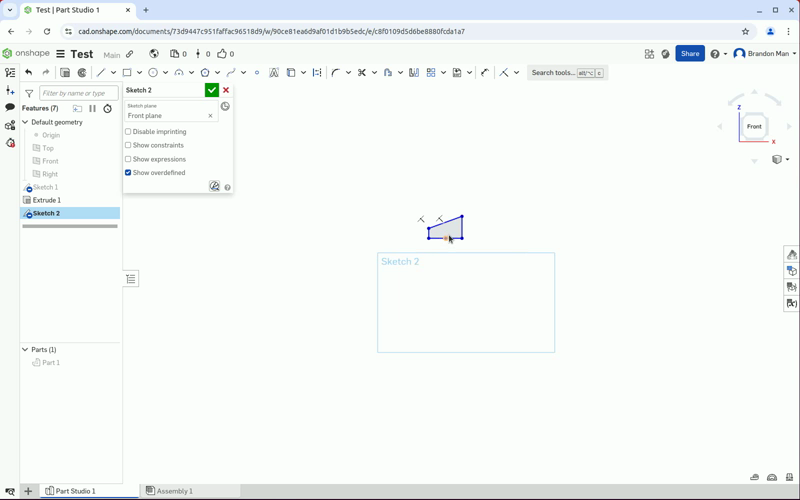
scroll(6)
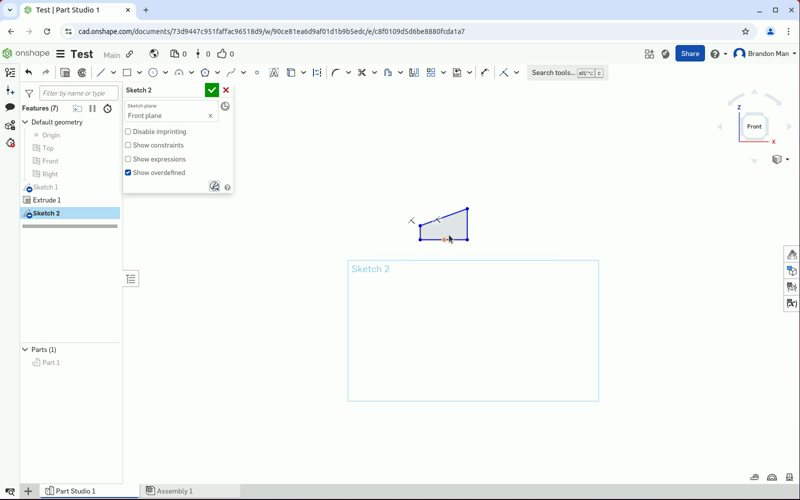
scroll(6)
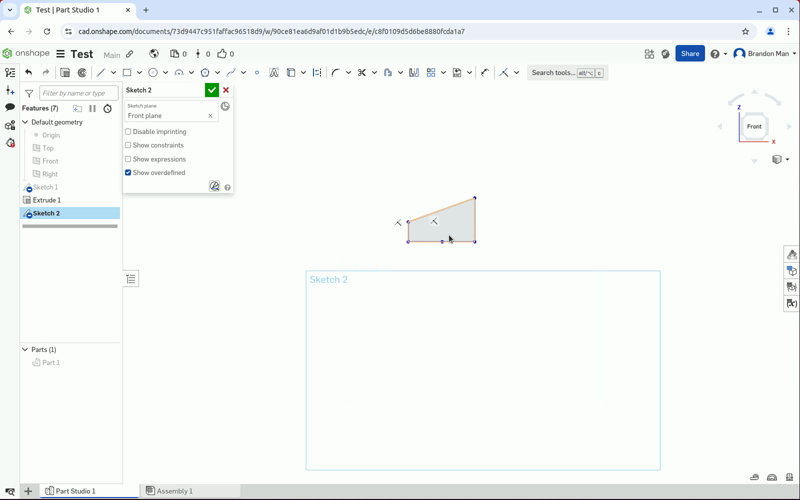
scroll(6)
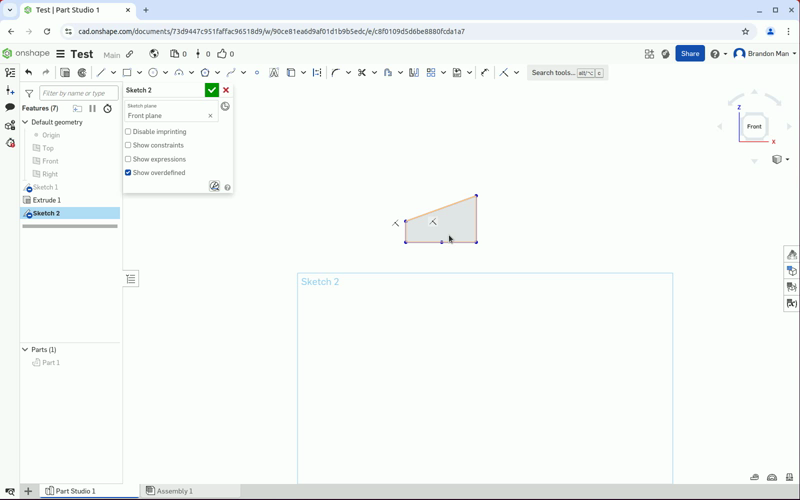
scroll(6)
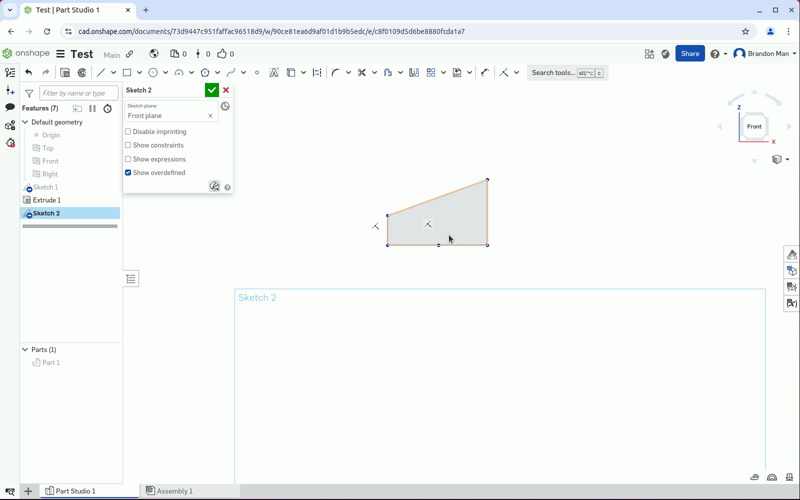
scroll(6)
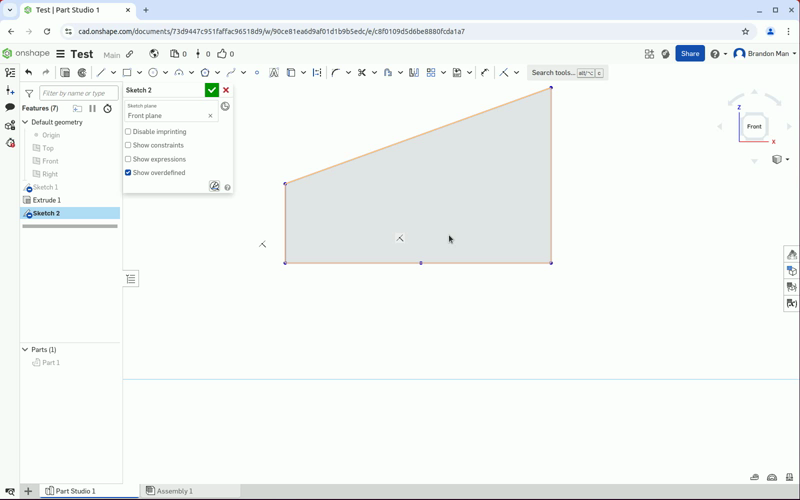
click(449, 234)
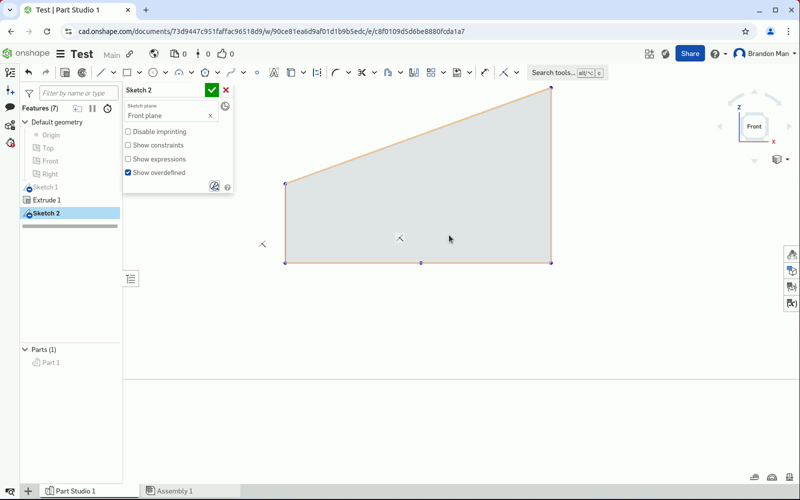
scroll(-6)
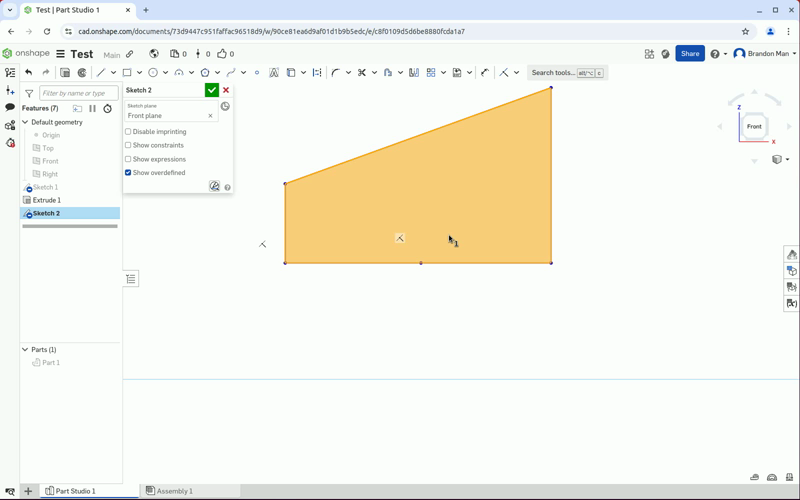
scroll(-6)
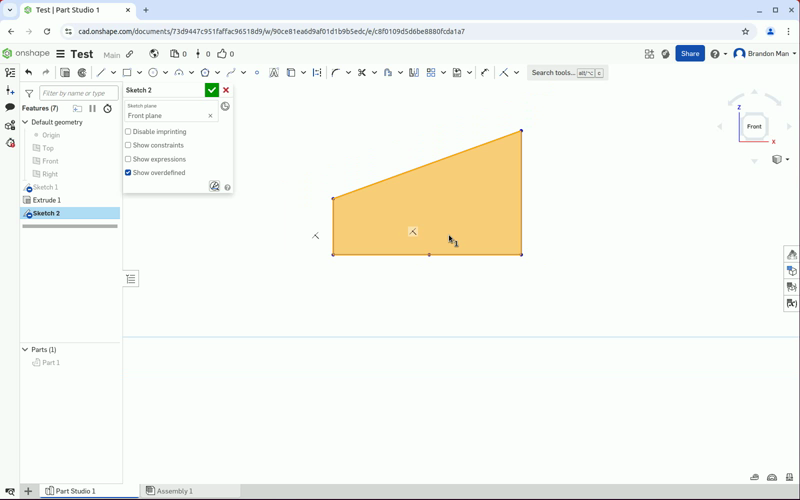
scroll(-6)
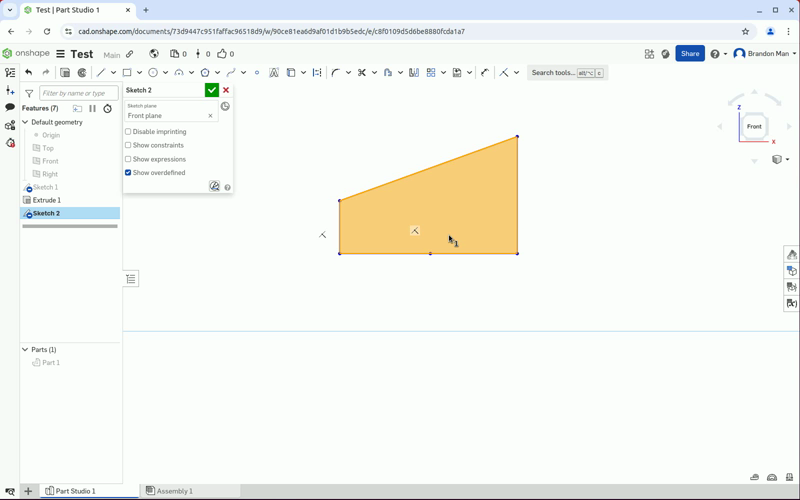
scroll(-6)
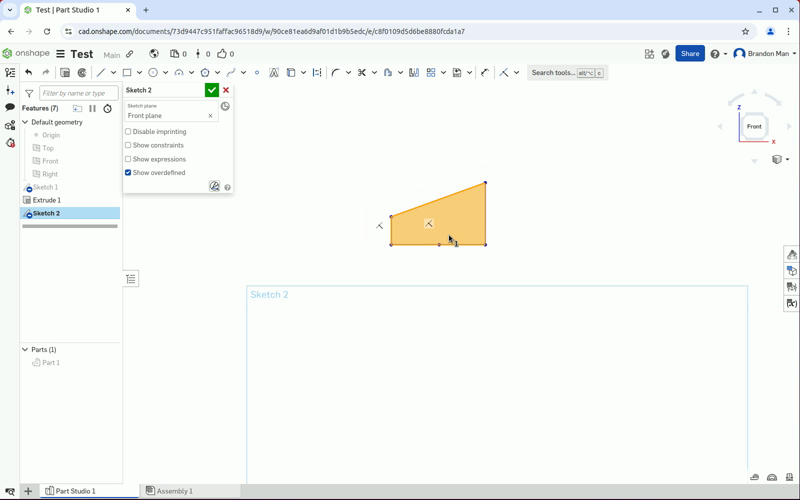
scroll(-6)
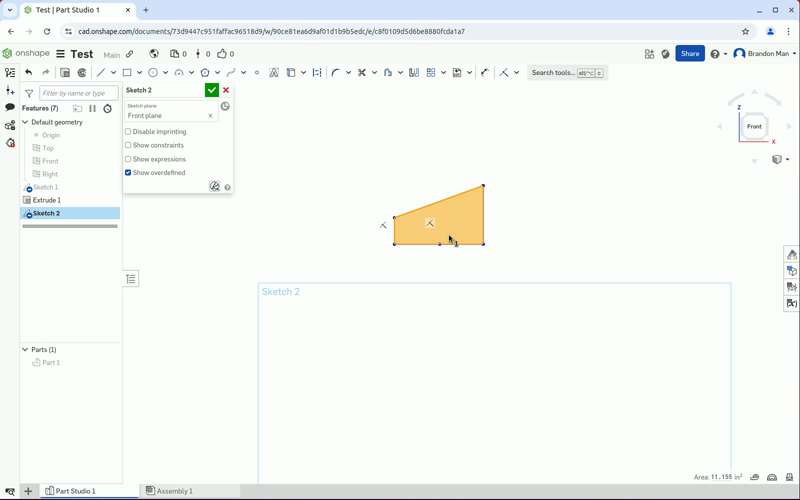
scroll(-6)
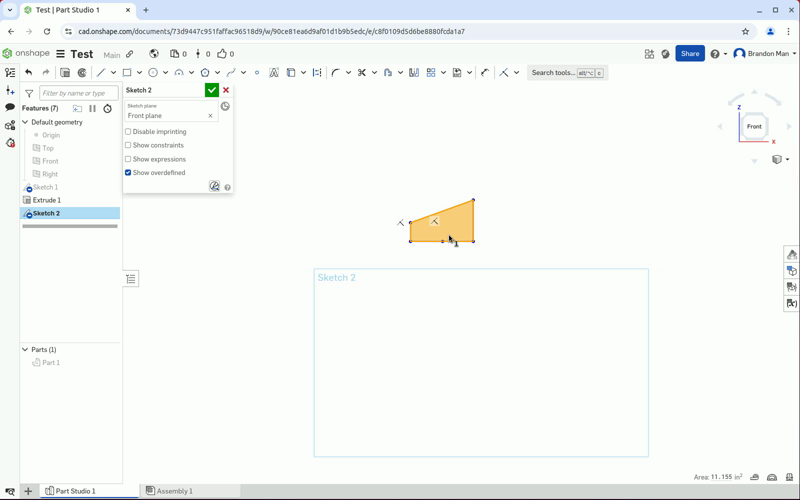
scroll(-6)
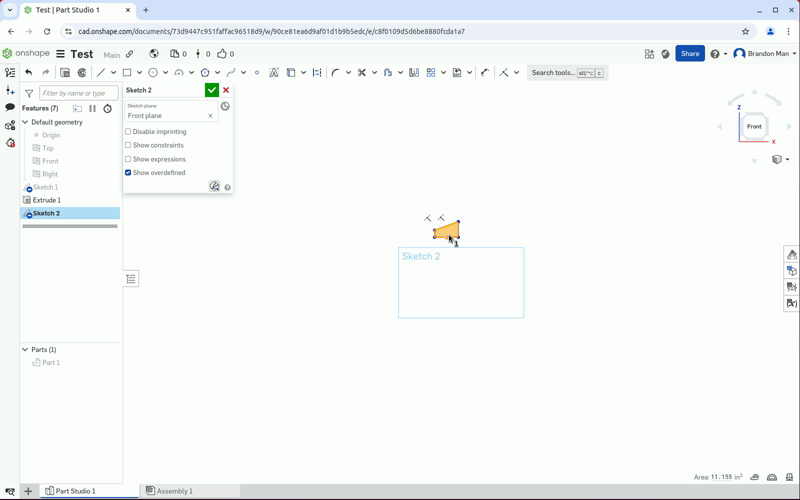
mouse_move(73, 352)
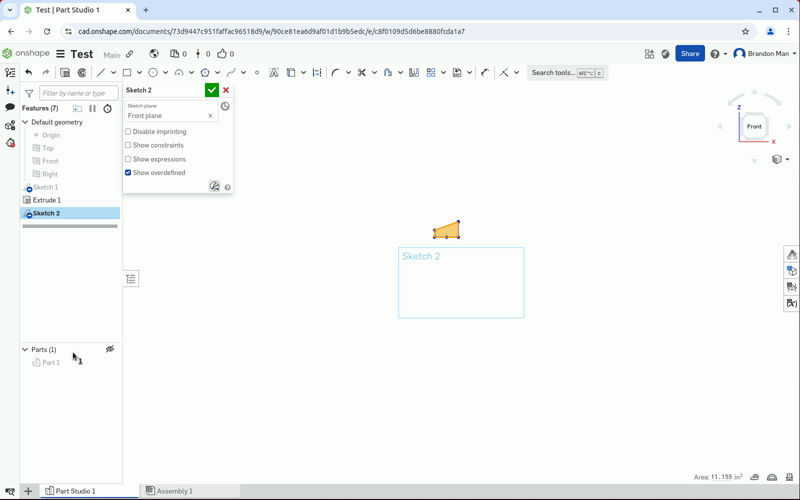
key(shift+y)
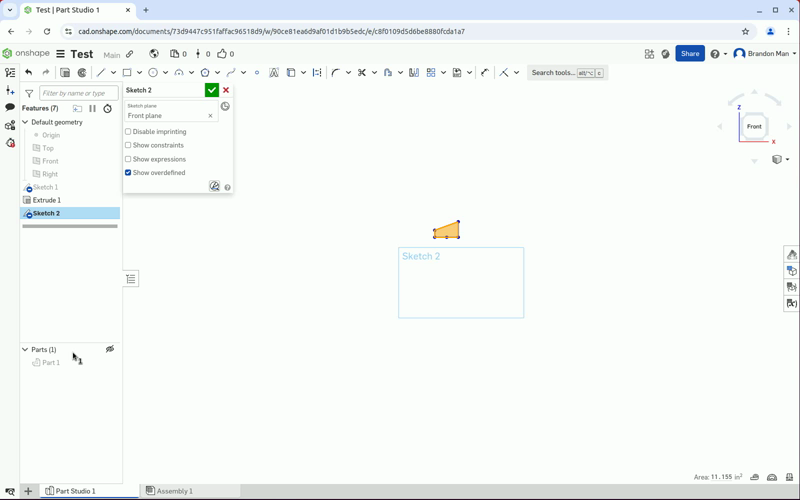
key(shift+e)
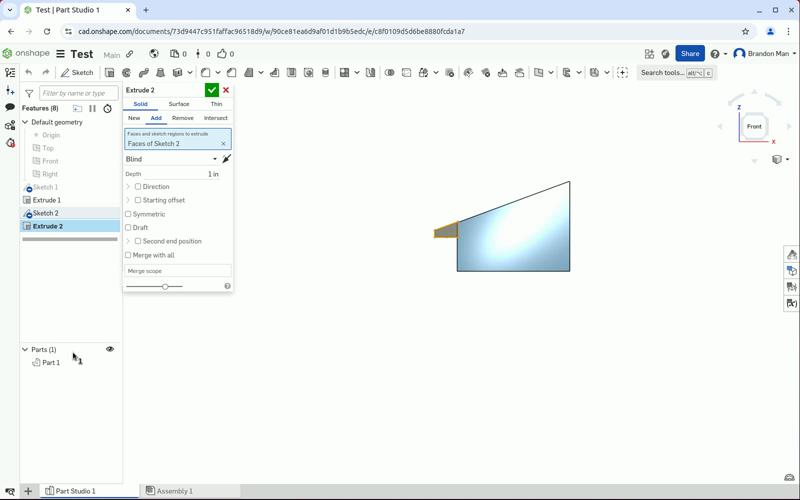
mouse_move(143, 106)
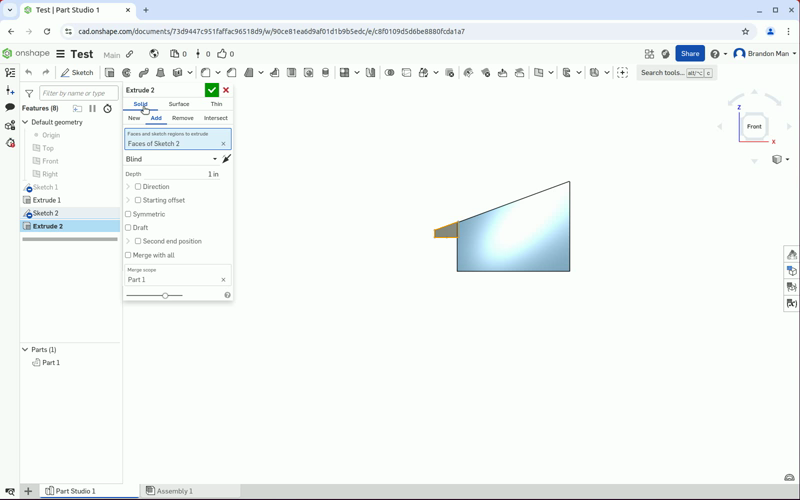
click(143, 106)
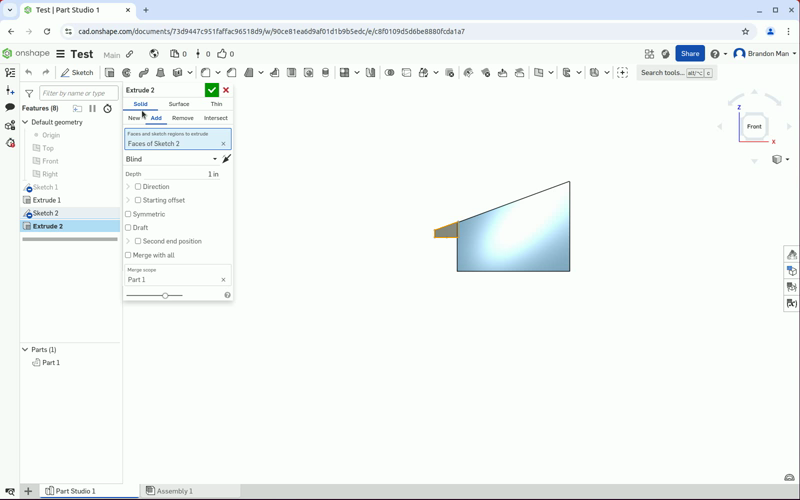
mouse_move(137, 120)
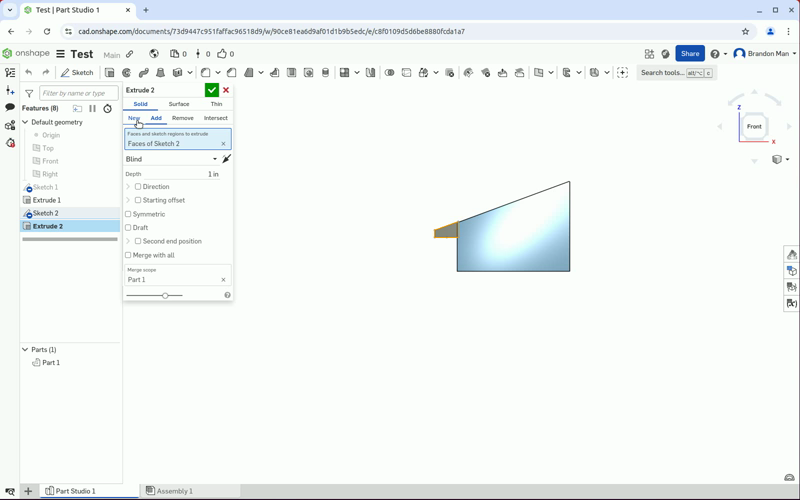
click(137, 120)
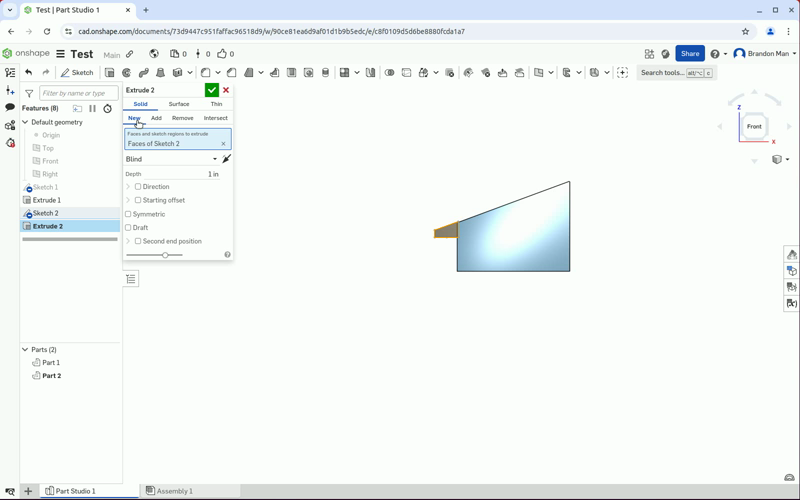
key(tab, 4)
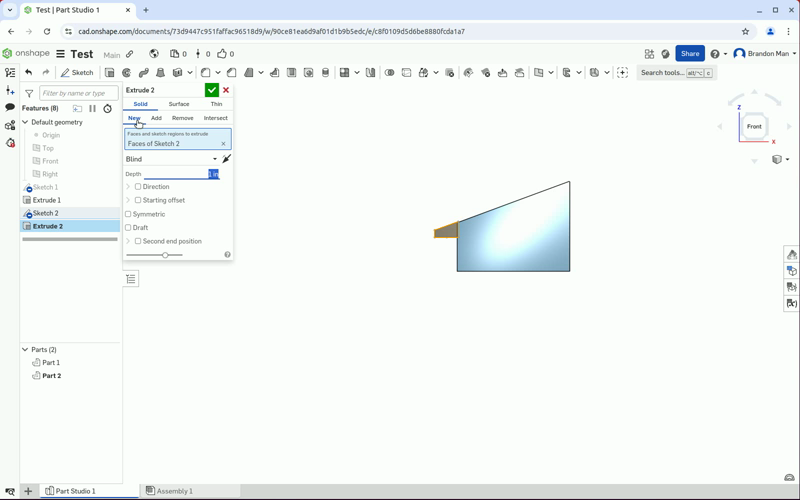
text(23.108)
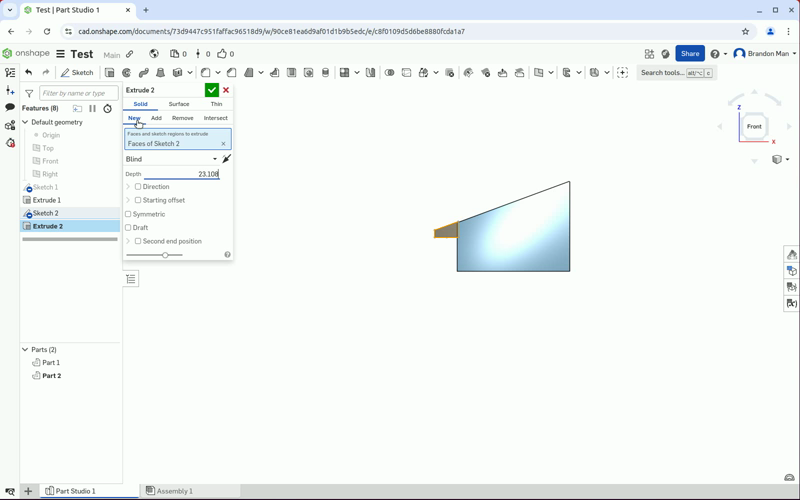
key(enter)
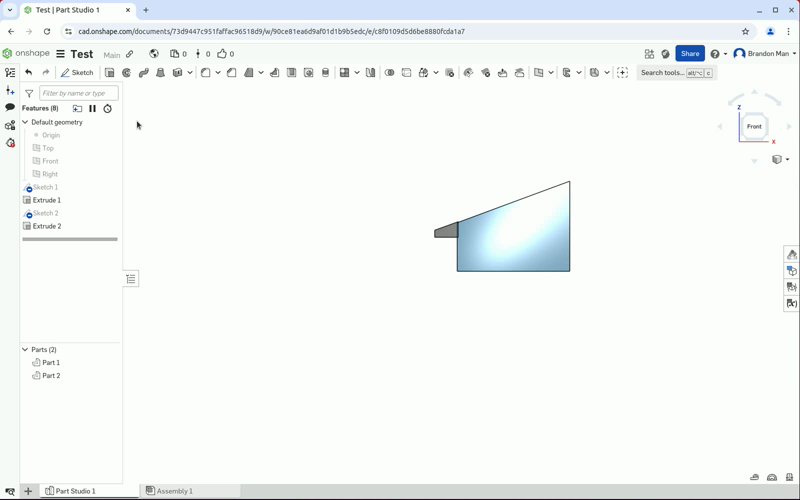
key(shift+h)
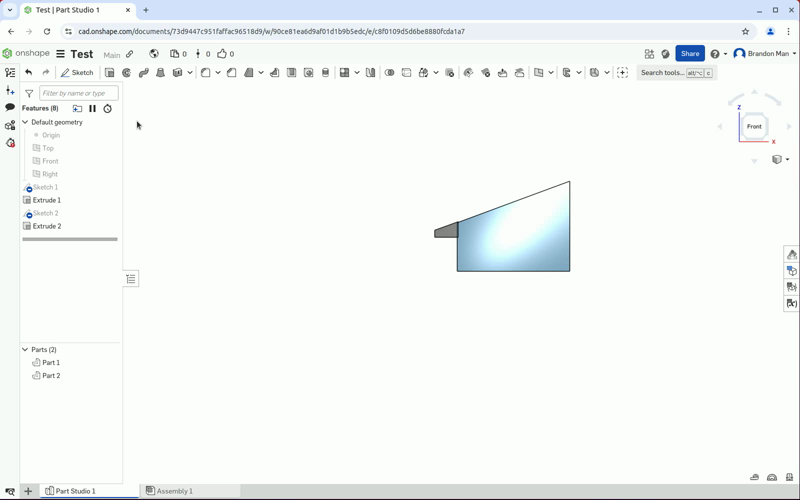
key(shift+h)
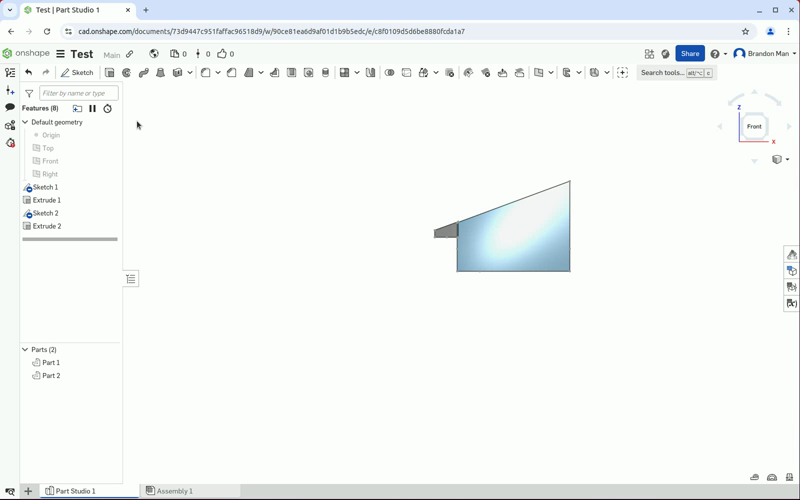
key(shift+7)
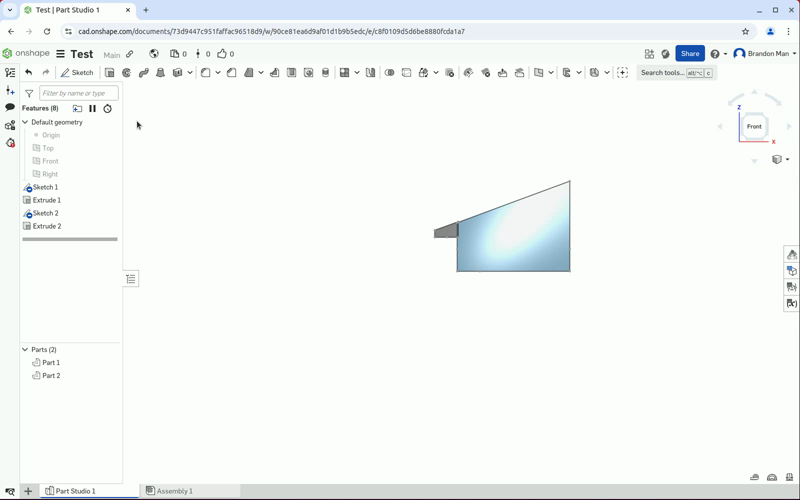
key(left, 2)
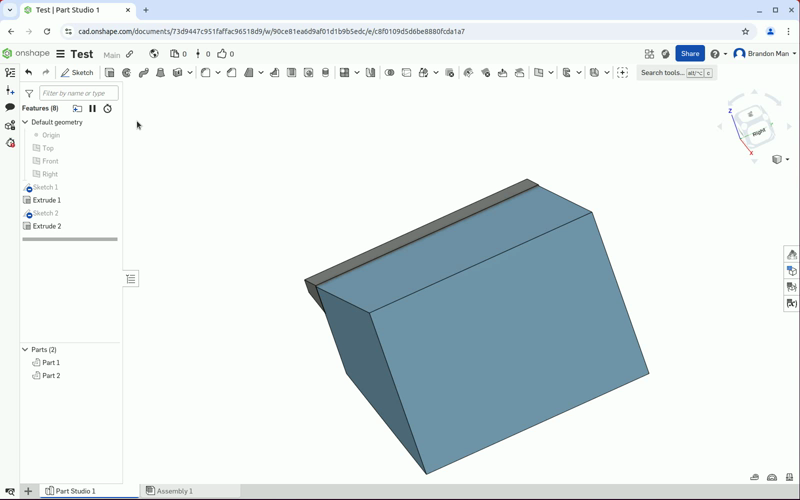
key(down, 2)
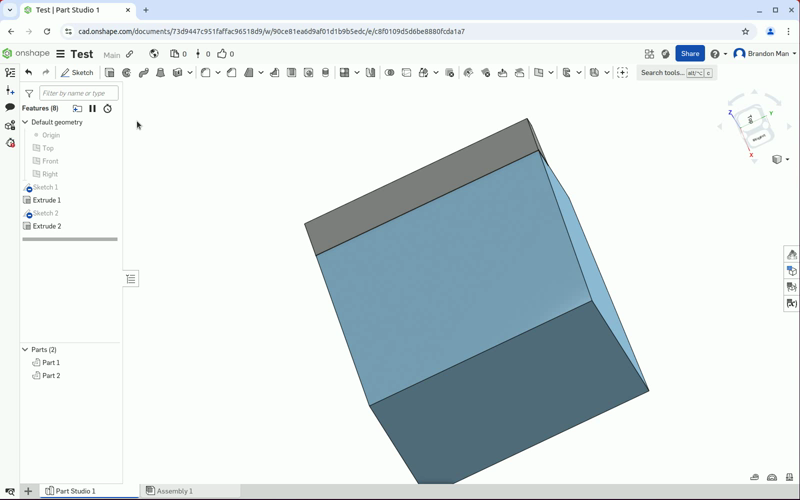
key(up, 2)
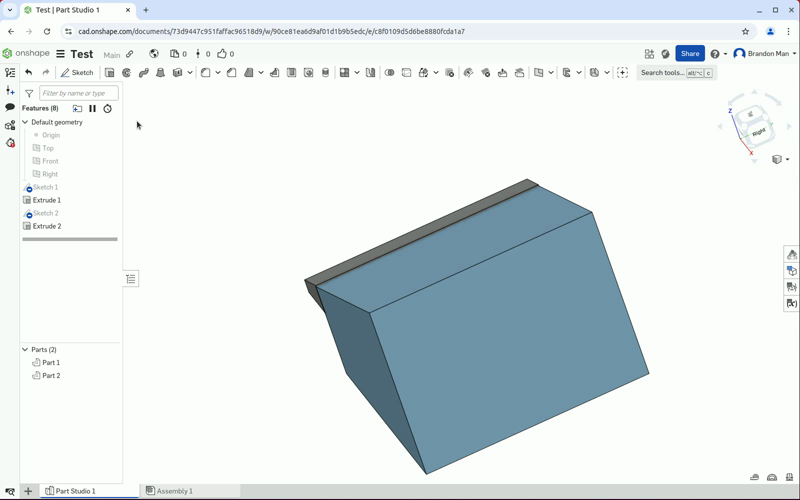
key(right, 2)
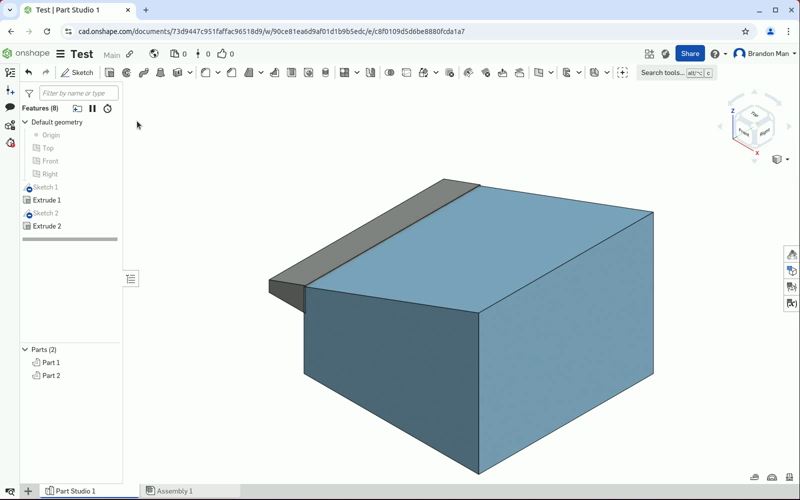
mouse_move(73, 189)
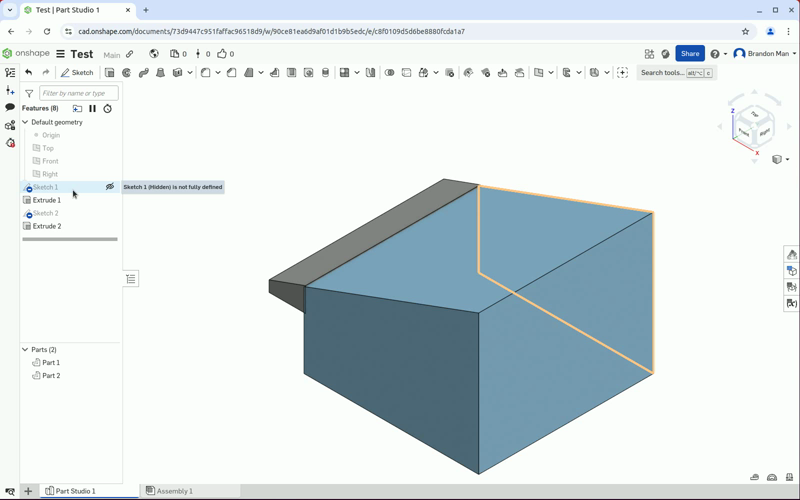
click(73, 189)